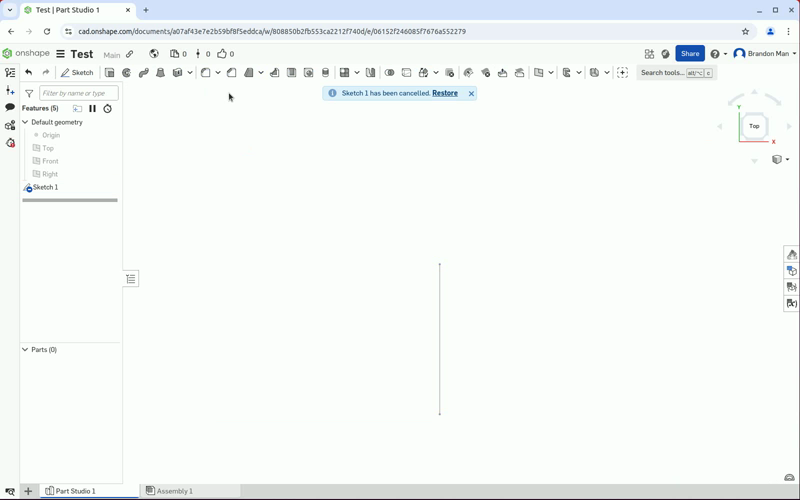
key(shift+h)
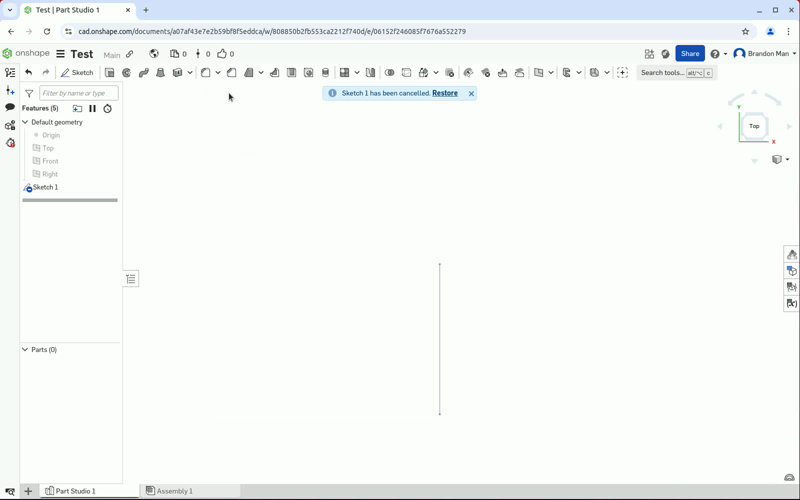
key(shift+s)
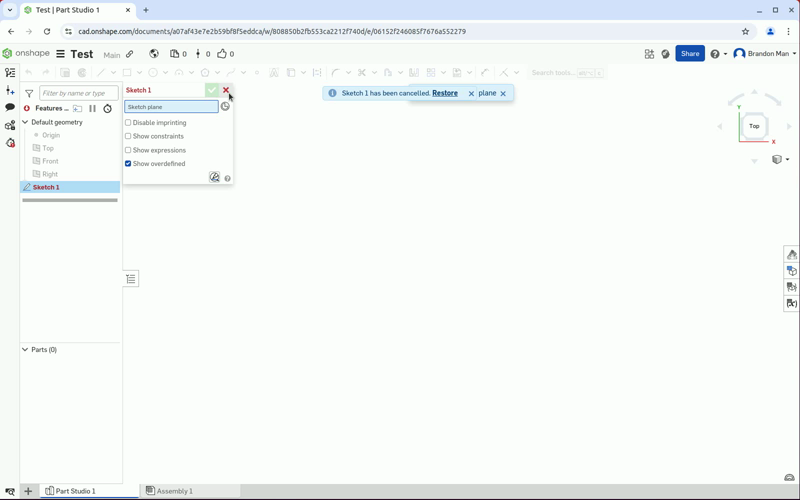
mouse_move(73, 150)
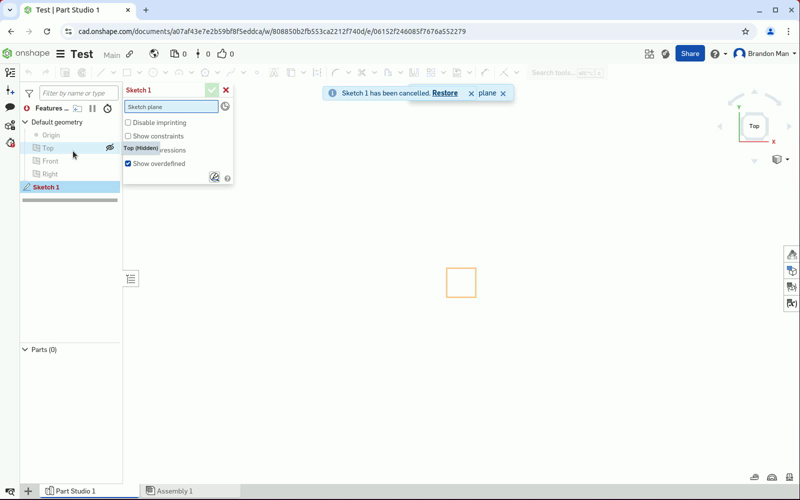
click(73, 150)
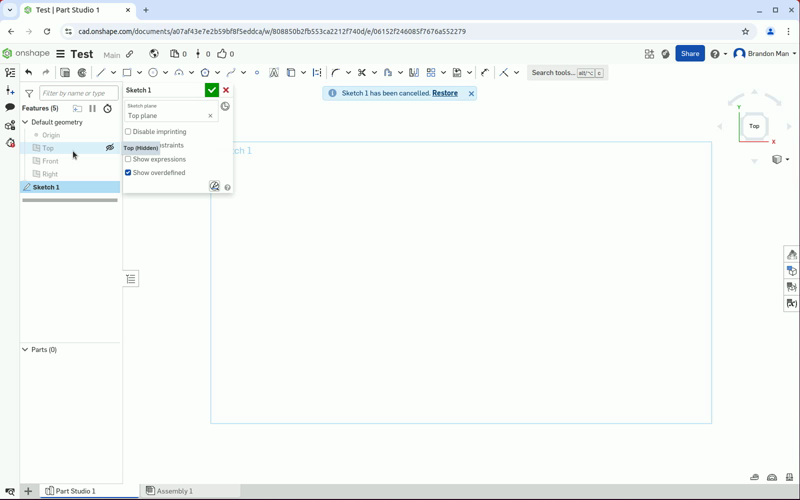
mouse_move(73, 352)
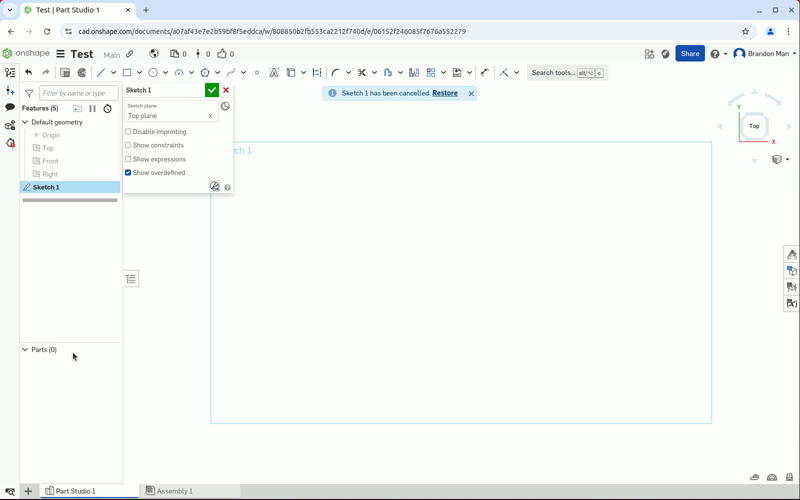
key(y)
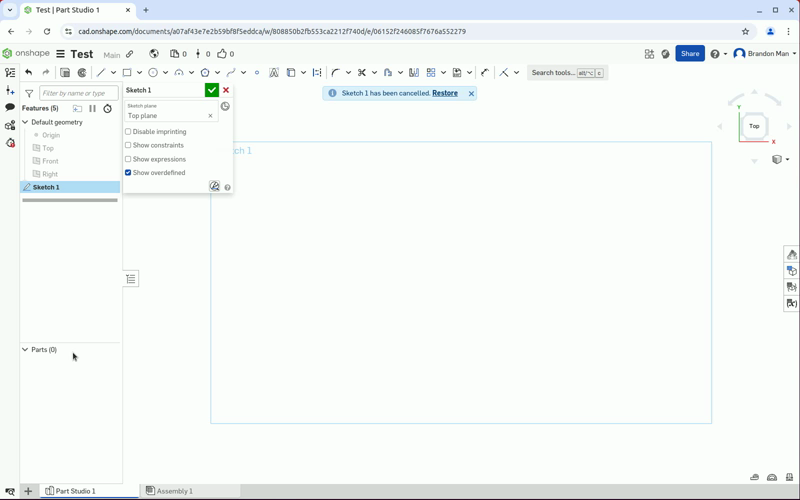
key(a)
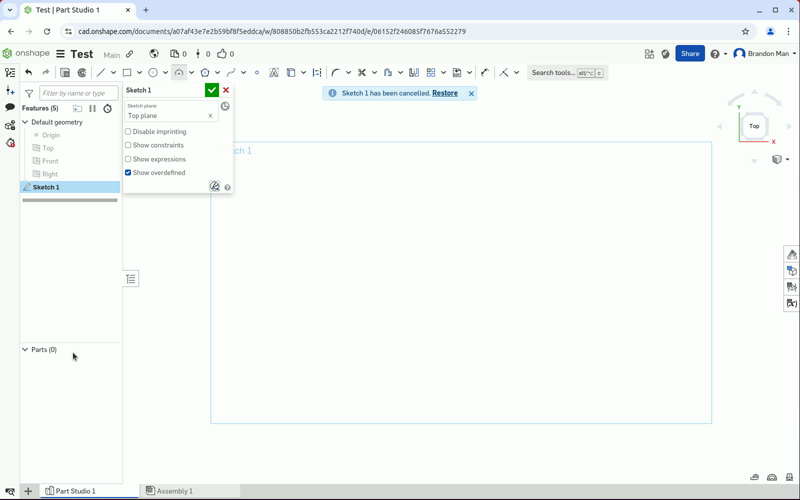
key_down(shift)
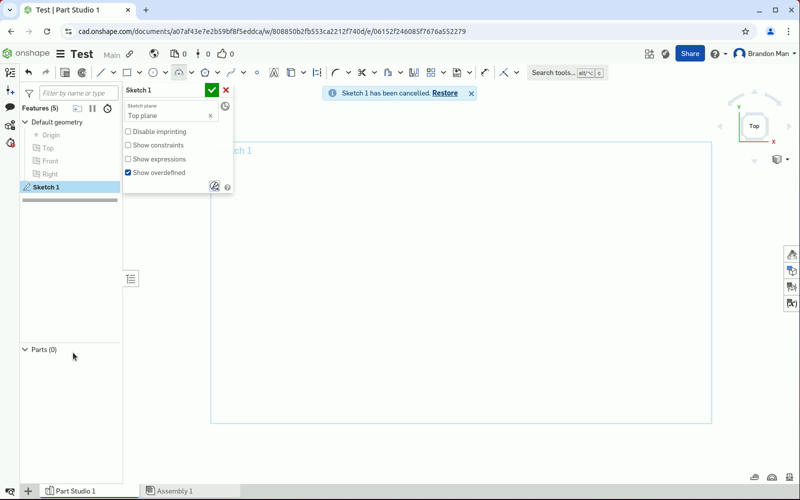
mouse_move(392, 255)
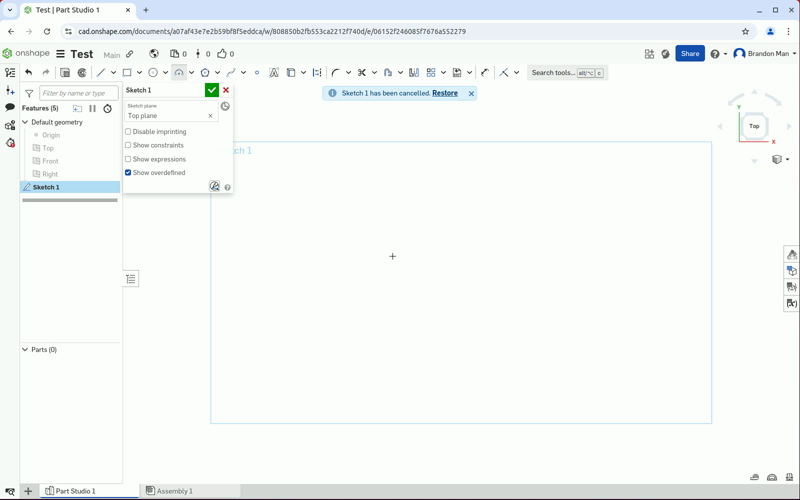
click(392, 255)
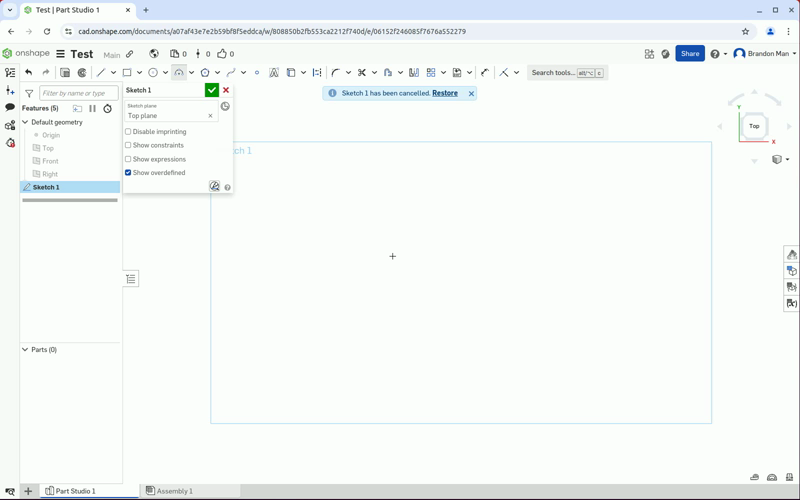
key_up(shift)
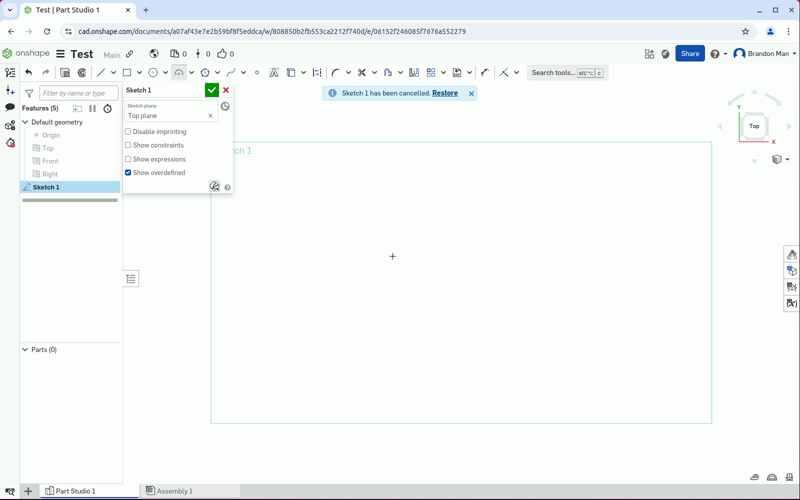
key_down(shift)
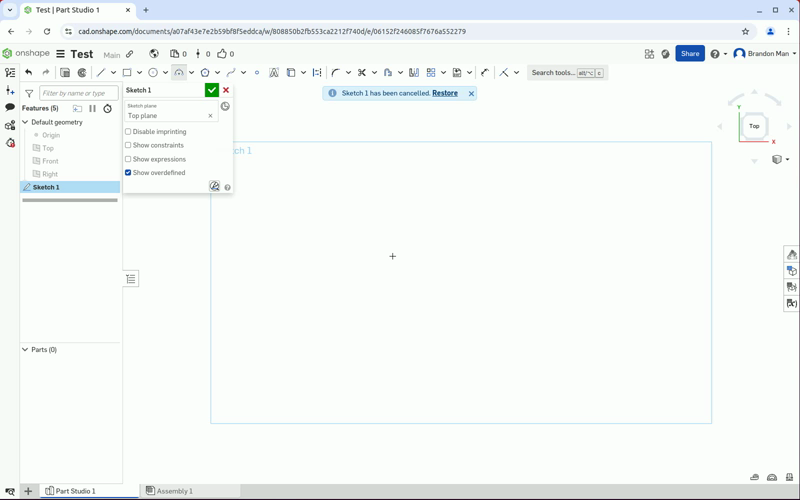
mouse_move(411, 279)
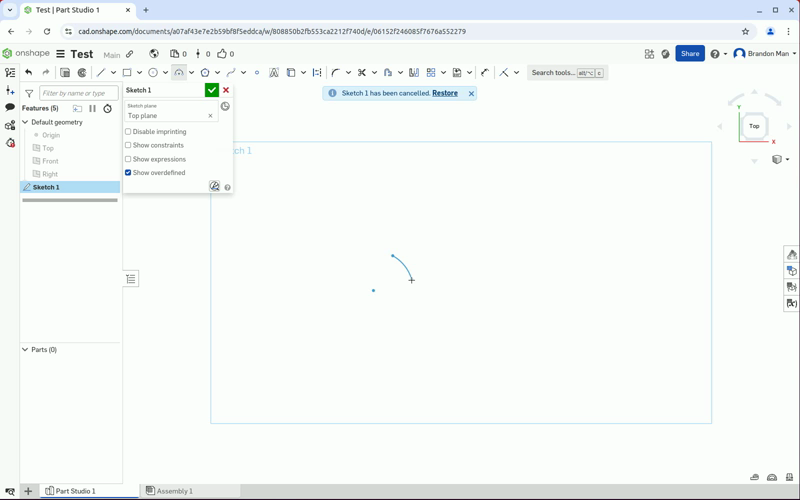
click(411, 279)
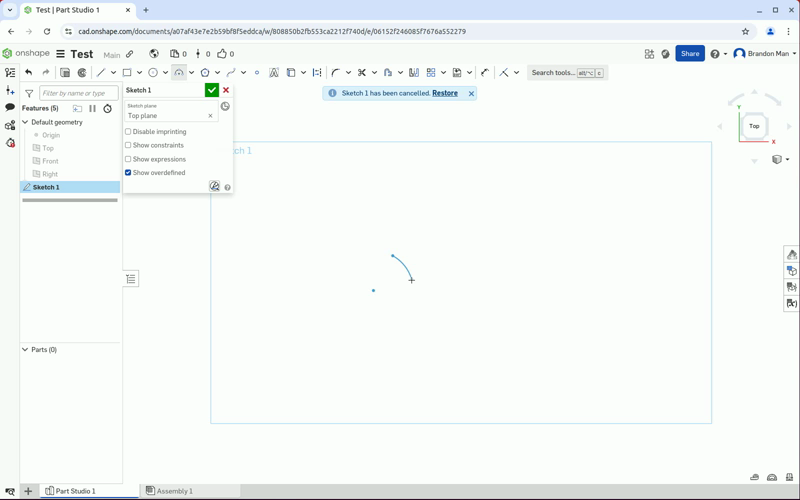
mouse_move(407, 263)
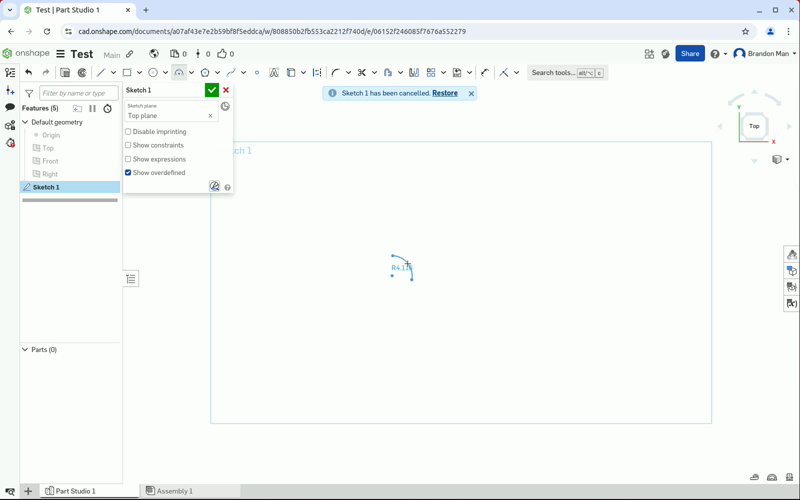
click(407, 263)
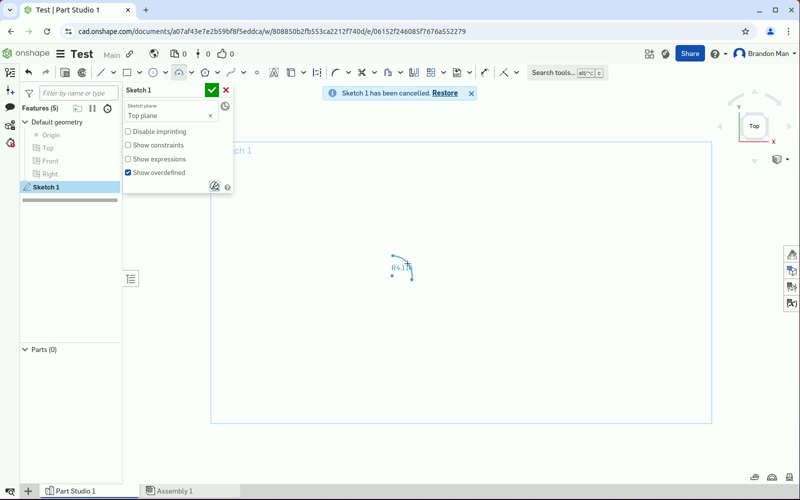
key_up(shift)
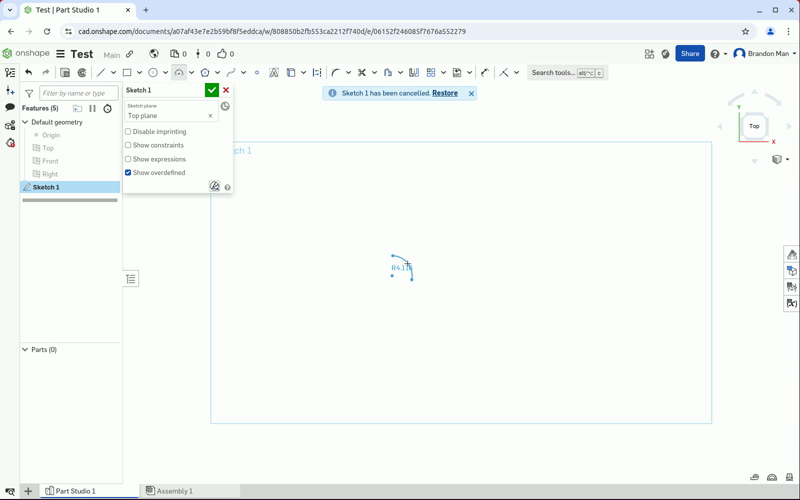
key(esc)
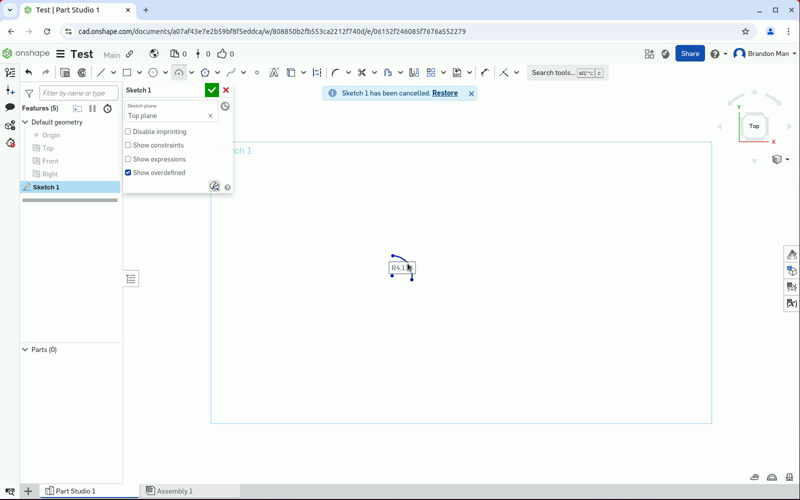
key(l)
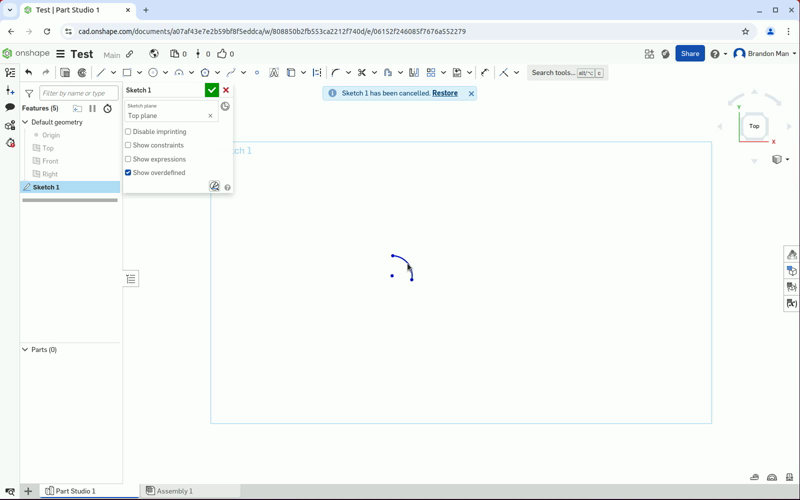
mouse_move(411, 279)
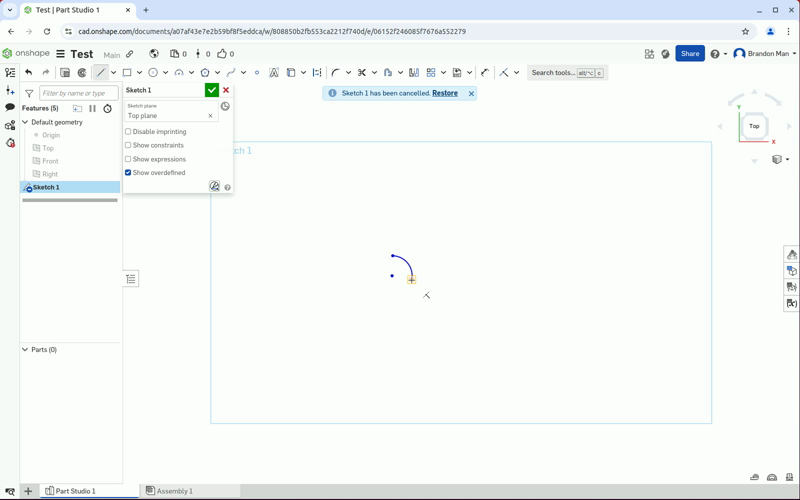
click(411, 279)
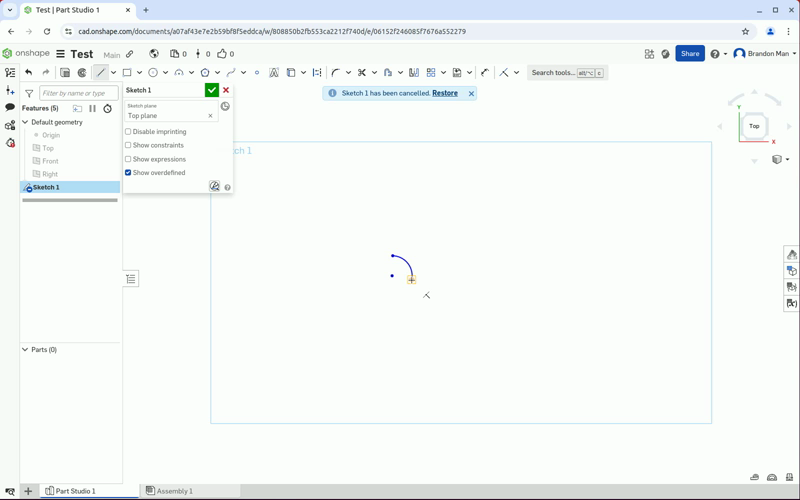
key_down(shift)
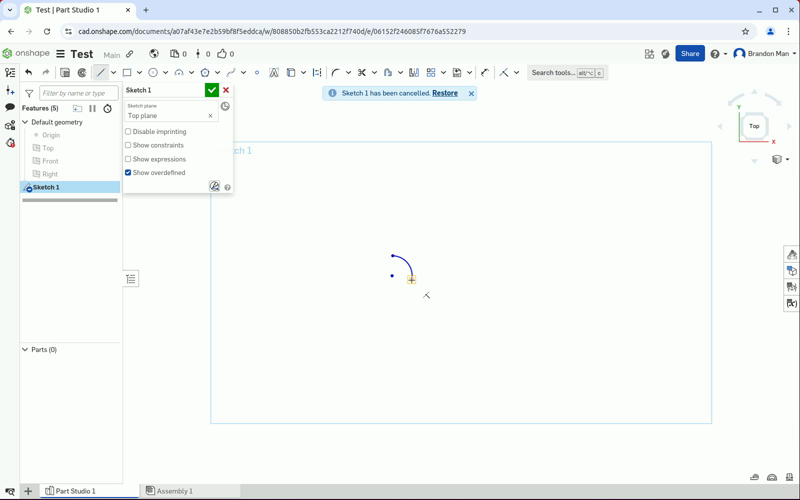
mouse_move(535, 279)
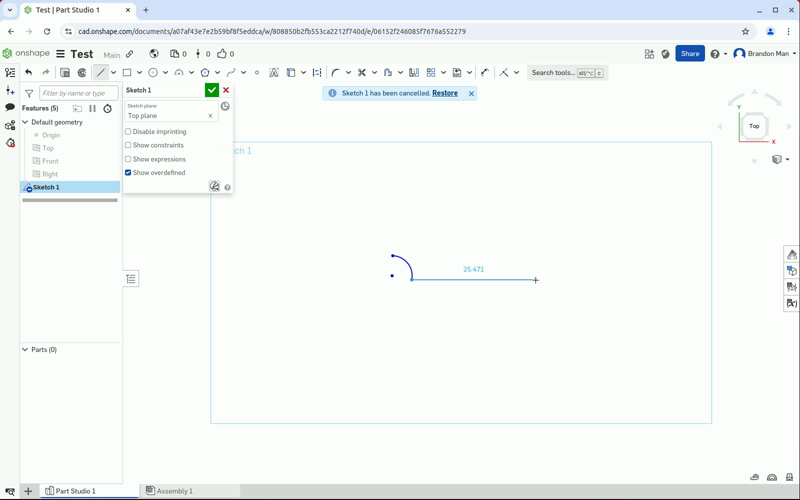
click(535, 279)
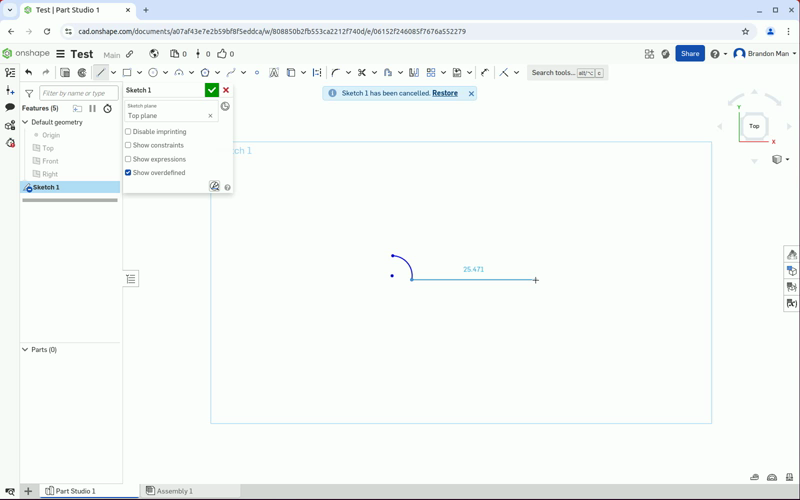
key_up(shift)
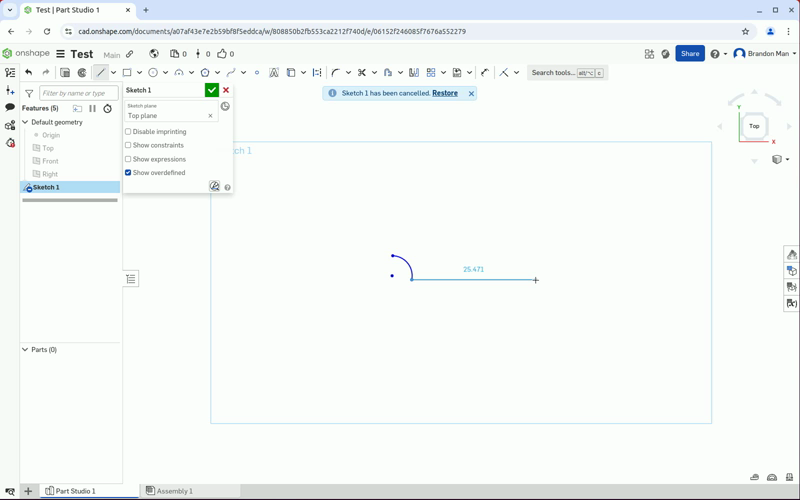
key(esc)
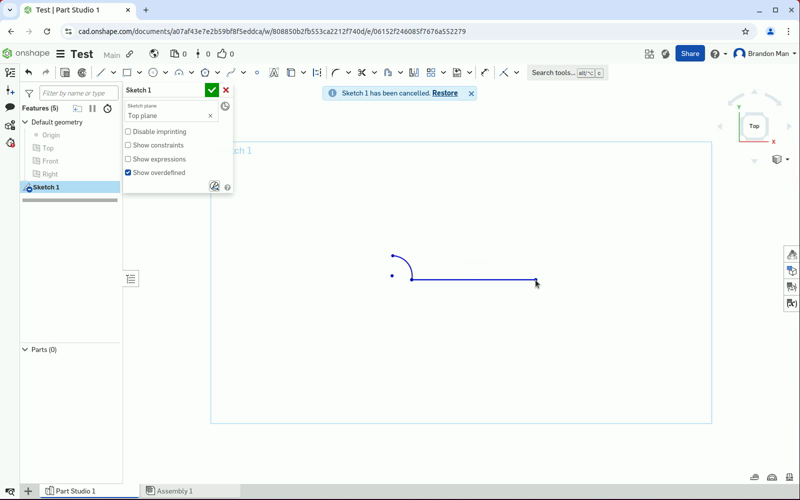
key(a)
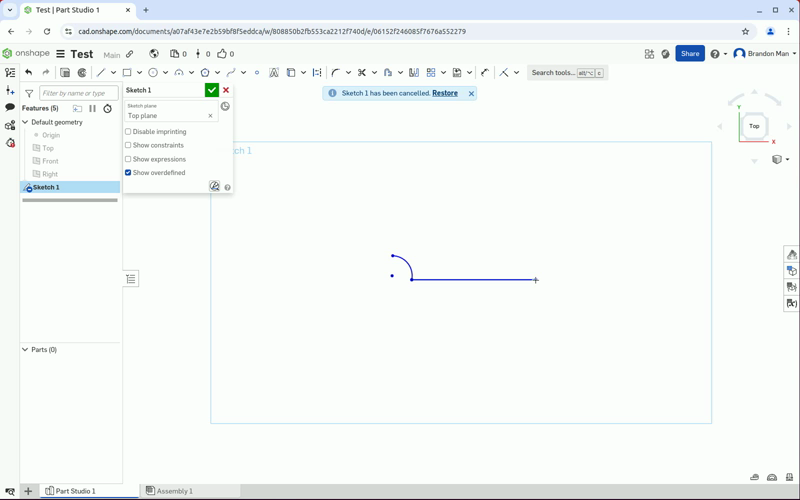
mouse_move(535, 279)
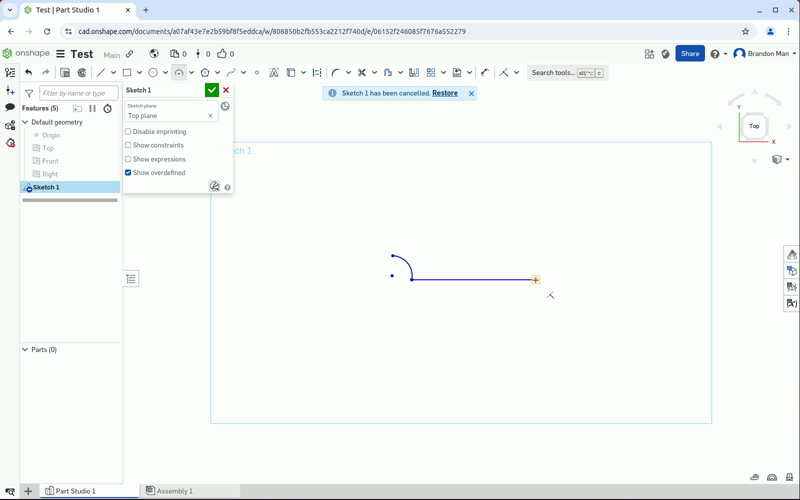
click(535, 279)
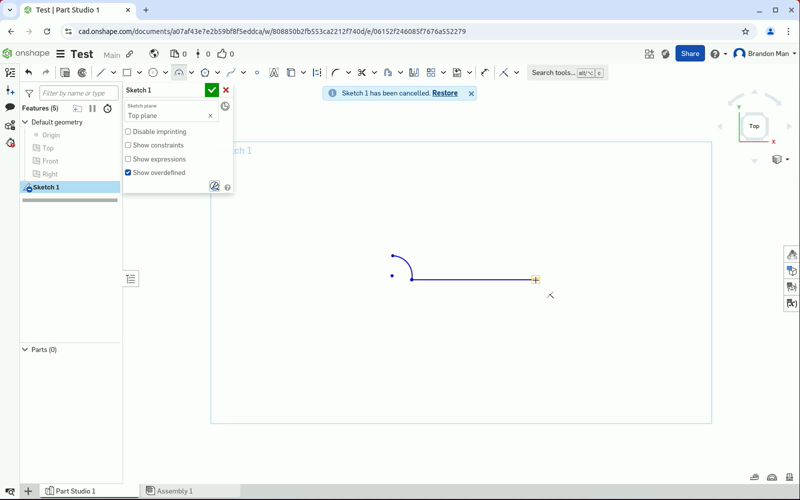
key_down(shift)
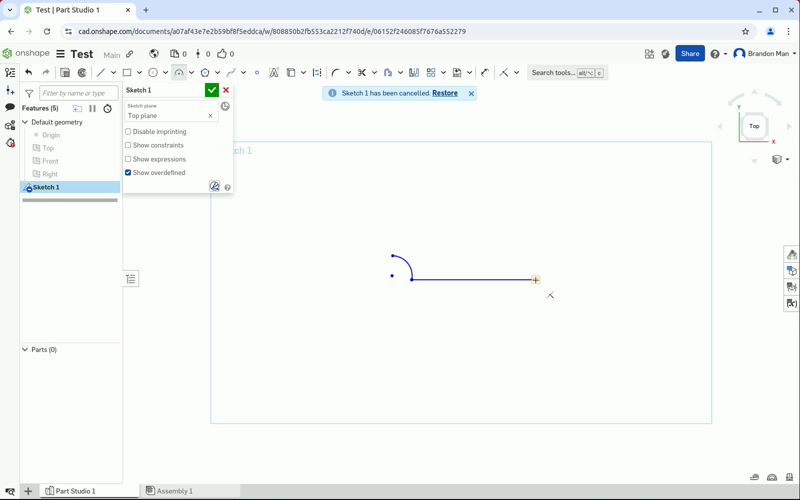
mouse_move(554, 255)
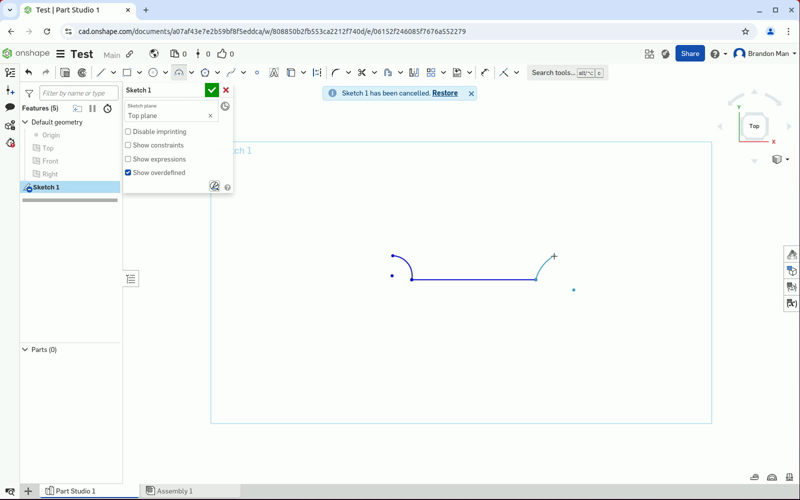
click(554, 255)
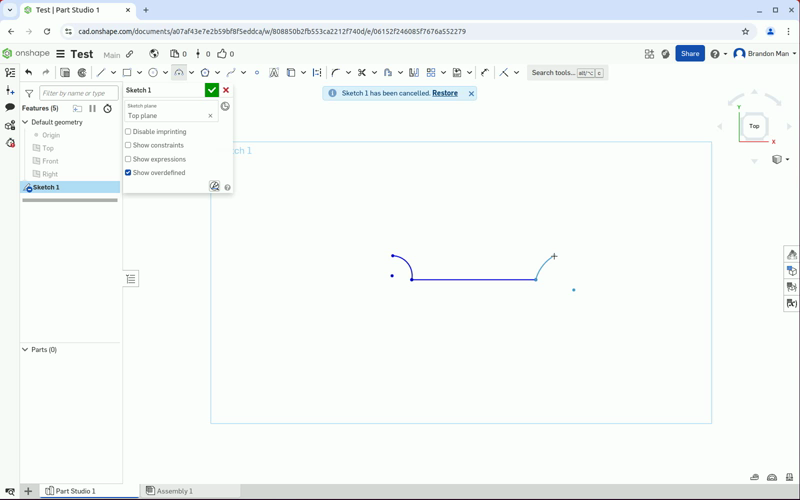
mouse_move(539, 263)
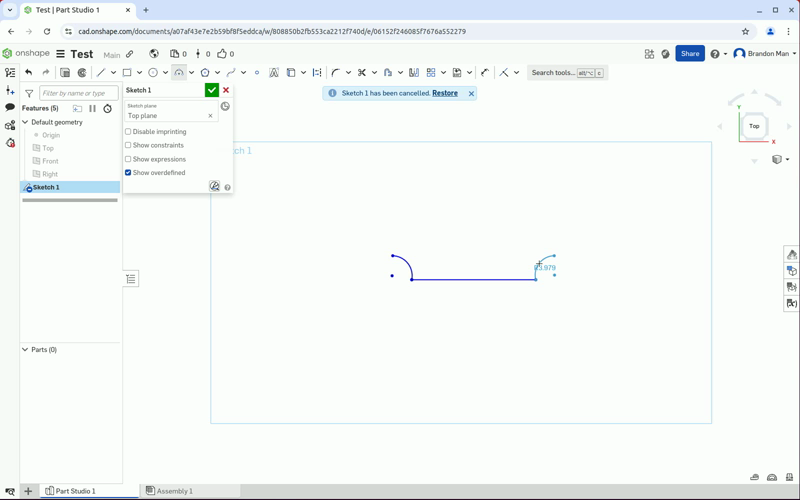
click(539, 263)
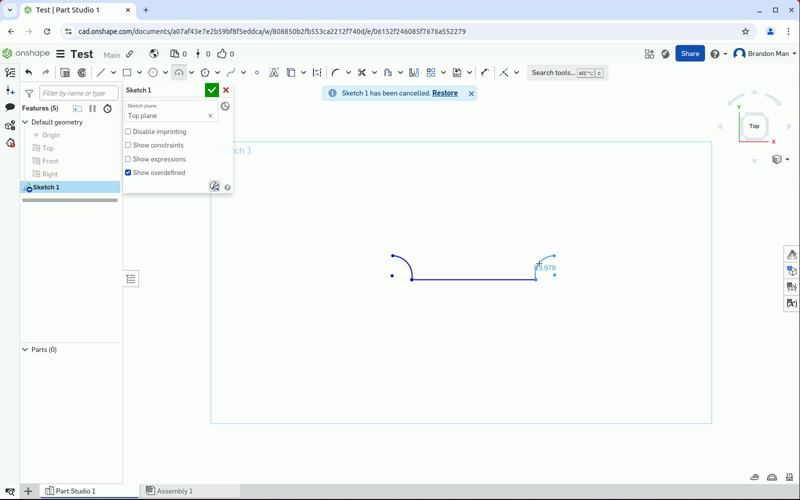
key_up(shift)
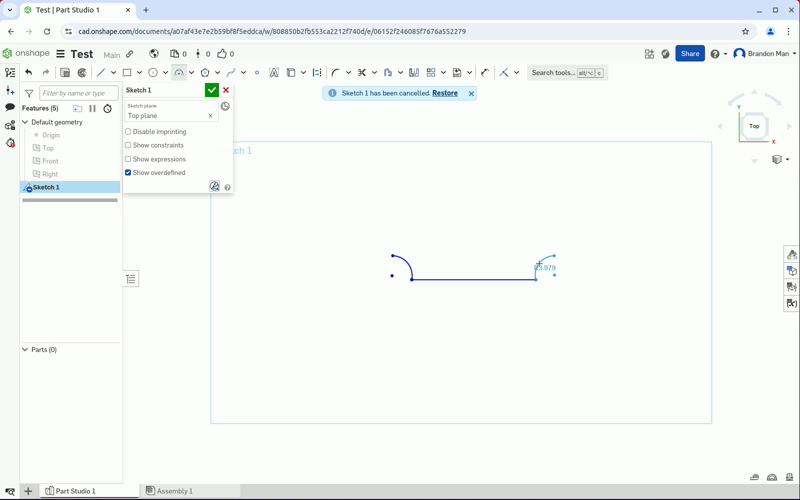
key(esc)
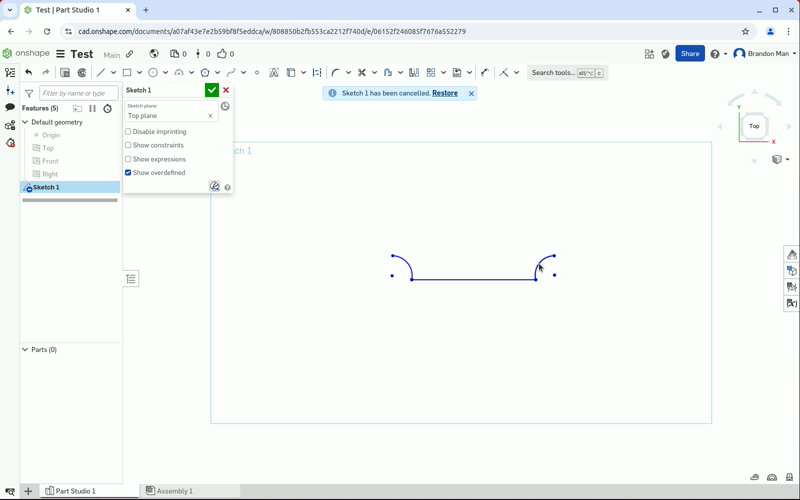
key(l)
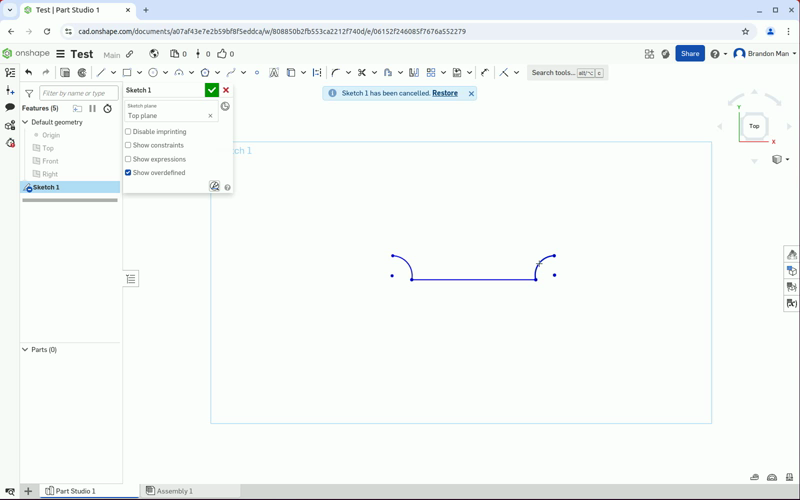
mouse_move(554, 255)
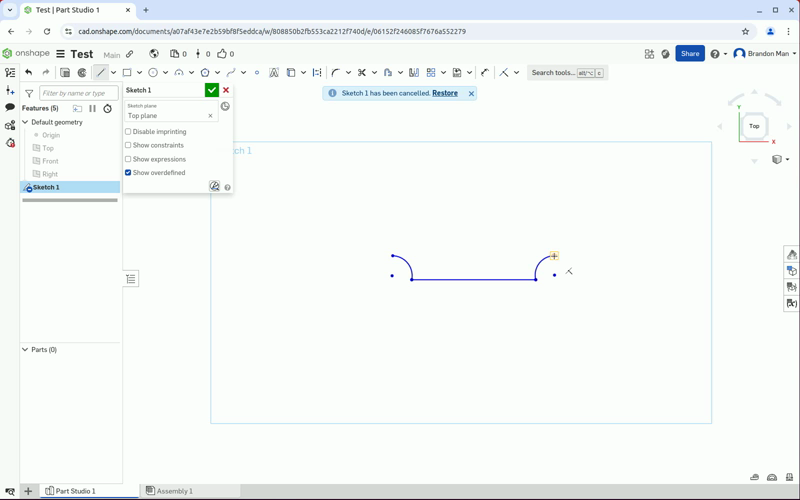
click(554, 255)
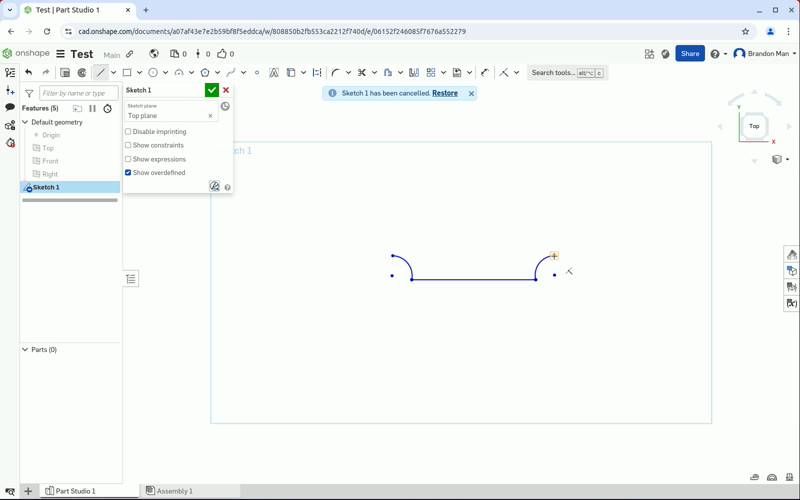
key_down(shift)
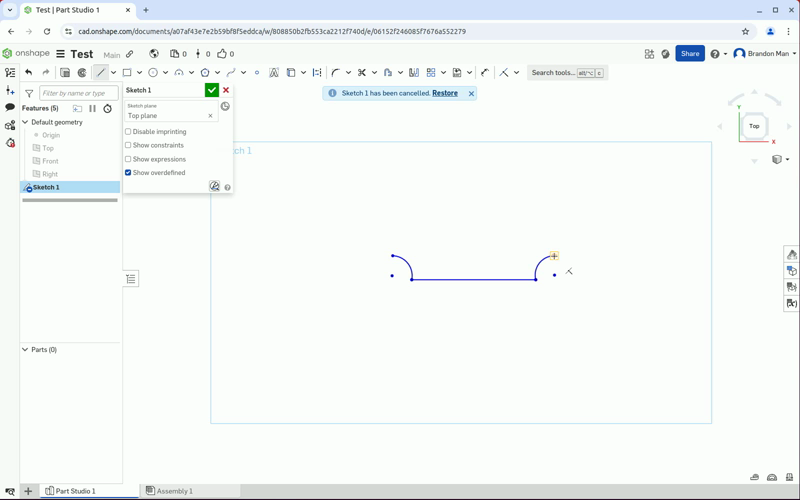
mouse_move(392, 255)
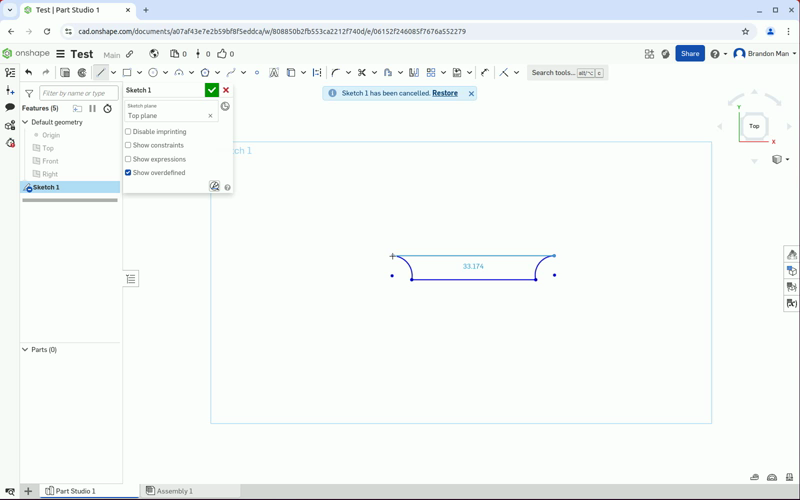
key_up(shift)
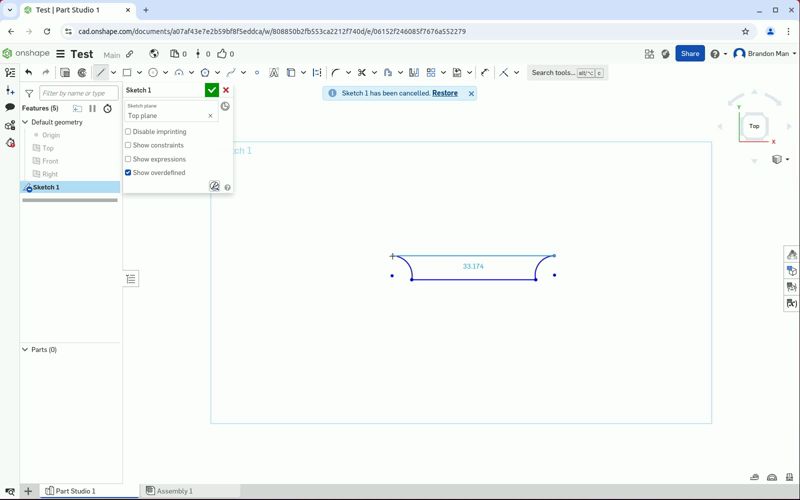
click(392, 255)
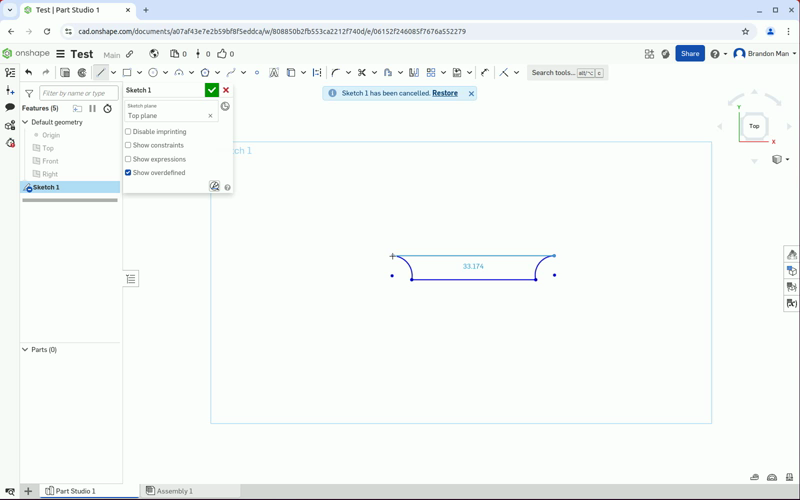
key(esc)
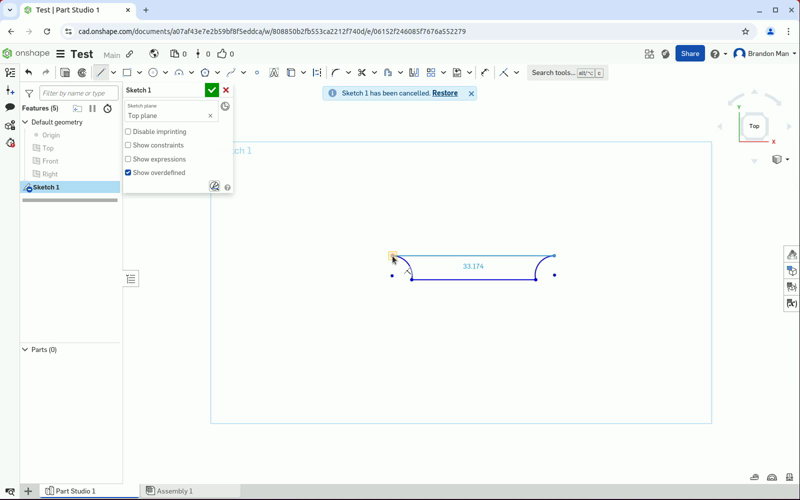
mouse_move(451, 258)
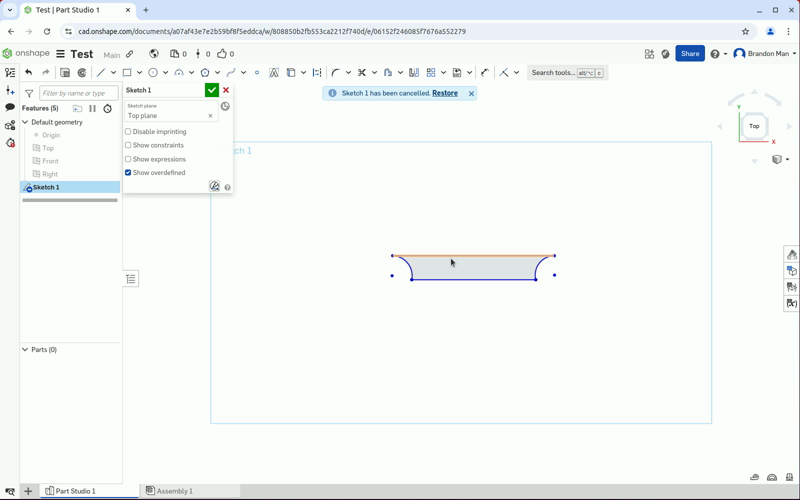
click(451, 258)
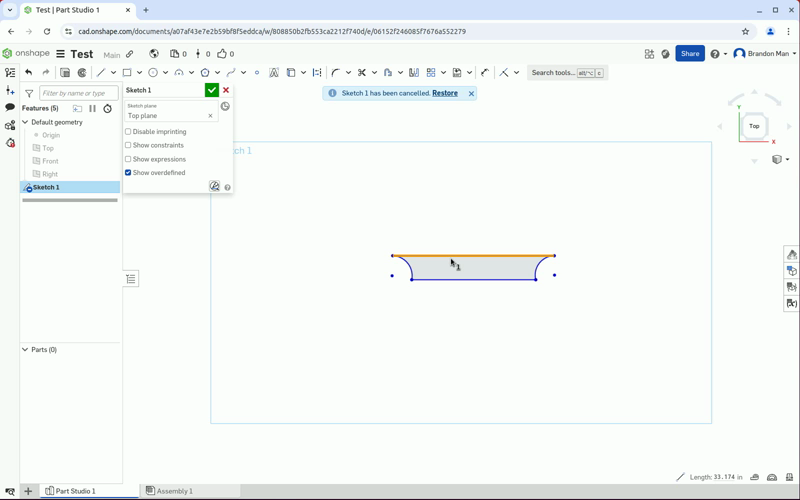
mouse_move(73, 352)
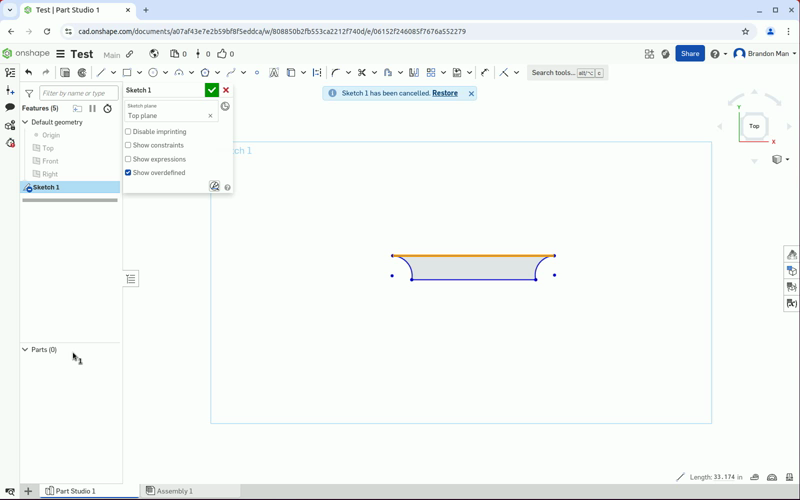
key(shift+y)
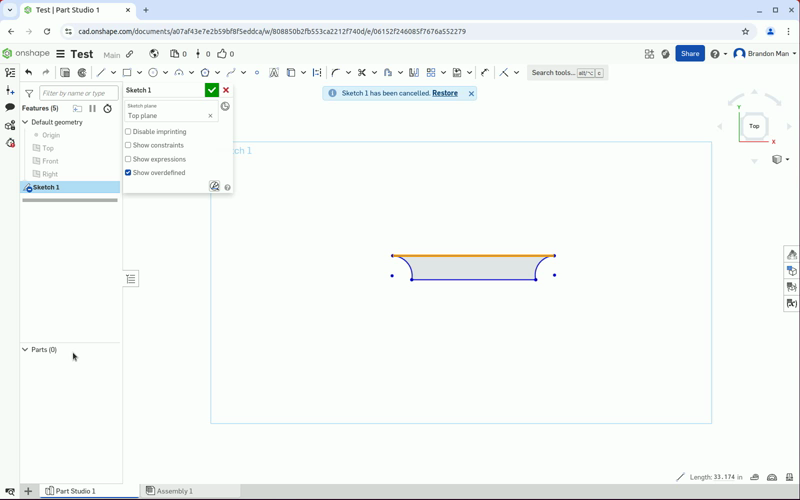
key(shift+e)
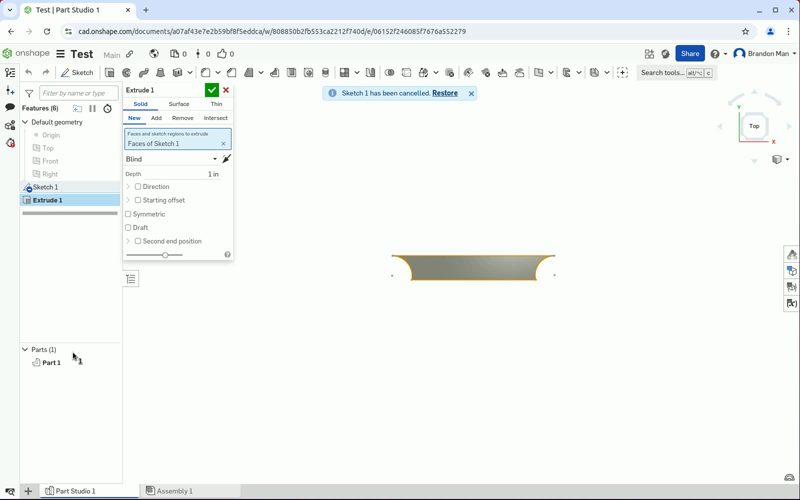
mouse_move(143, 106)
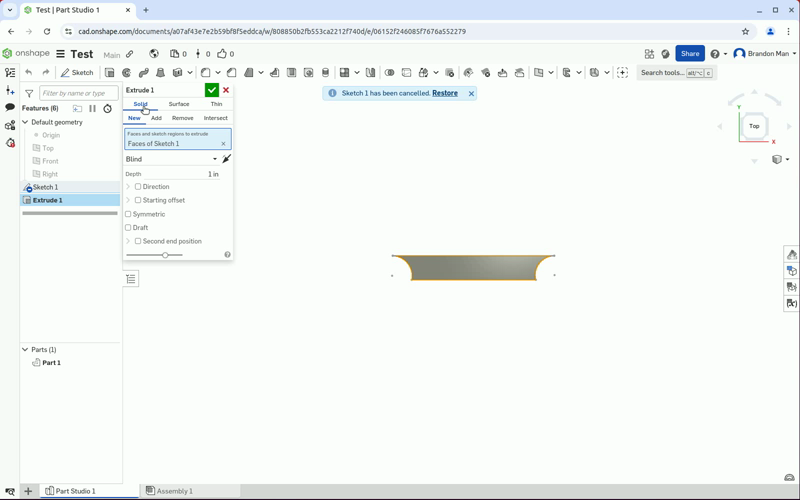
click(143, 106)
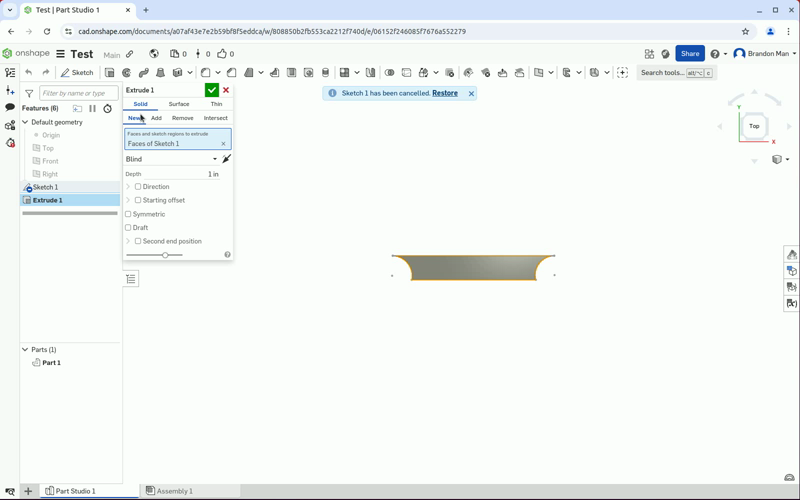
mouse_move(137, 120)
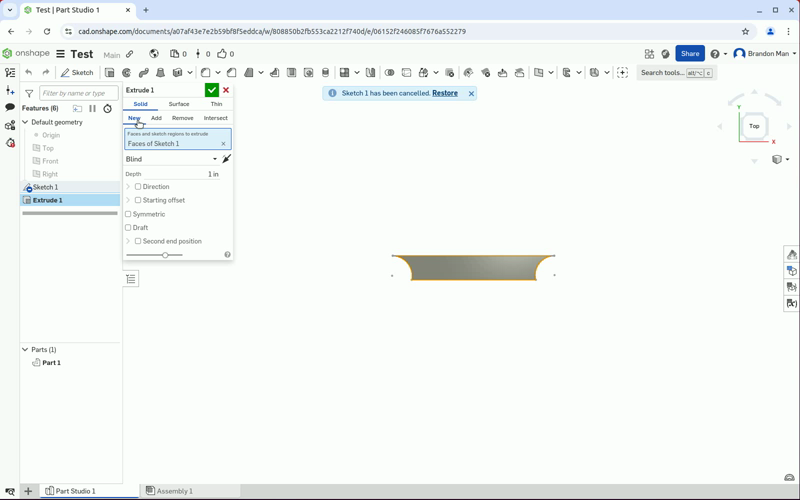
click(137, 120)
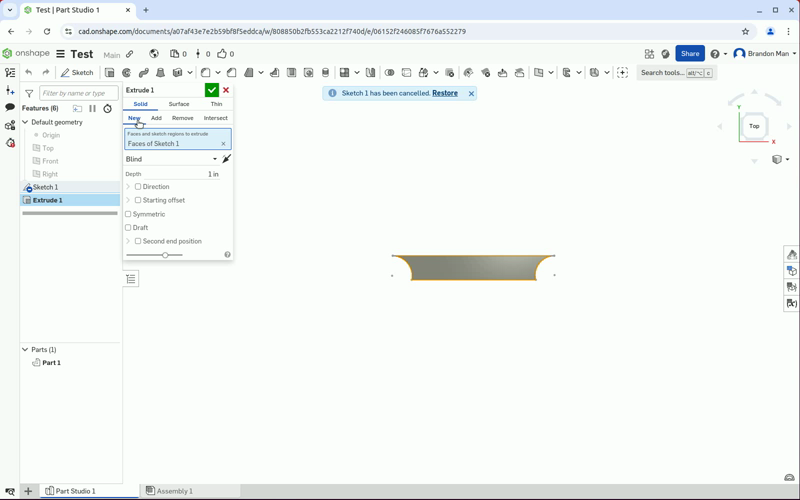
key(tab, 4)
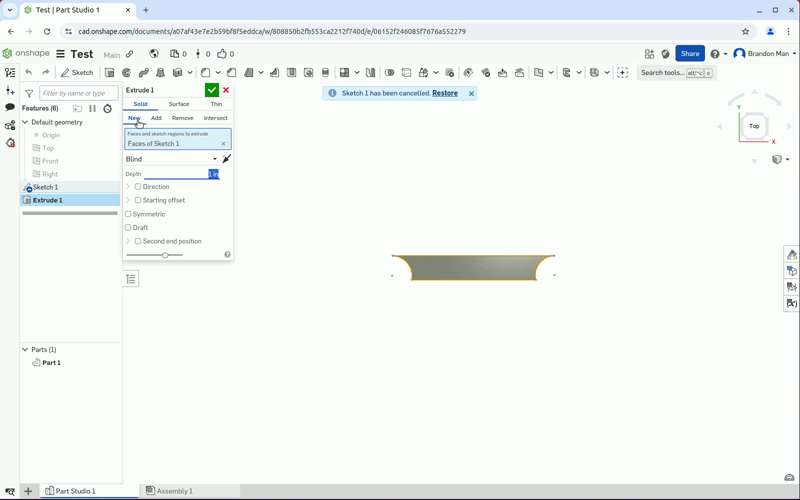
text(1.204)
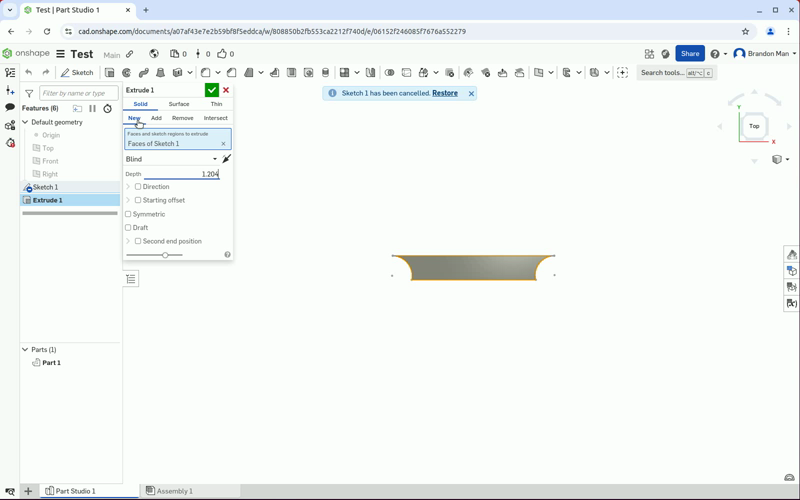
key(enter)
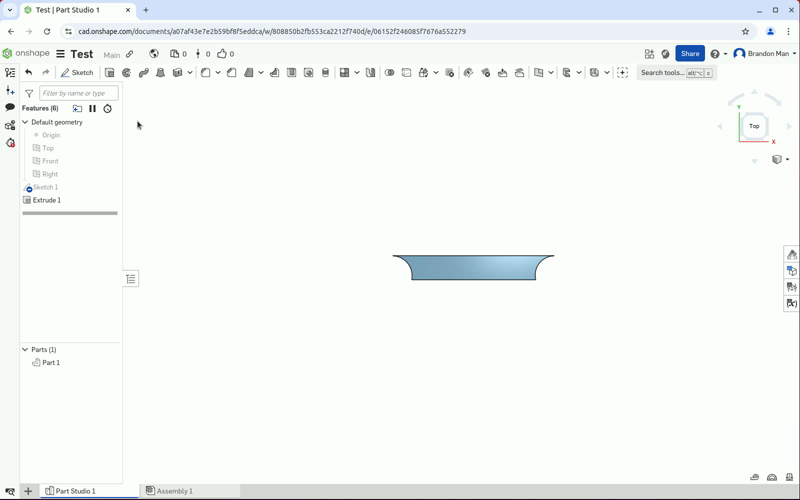
key(shift+h)
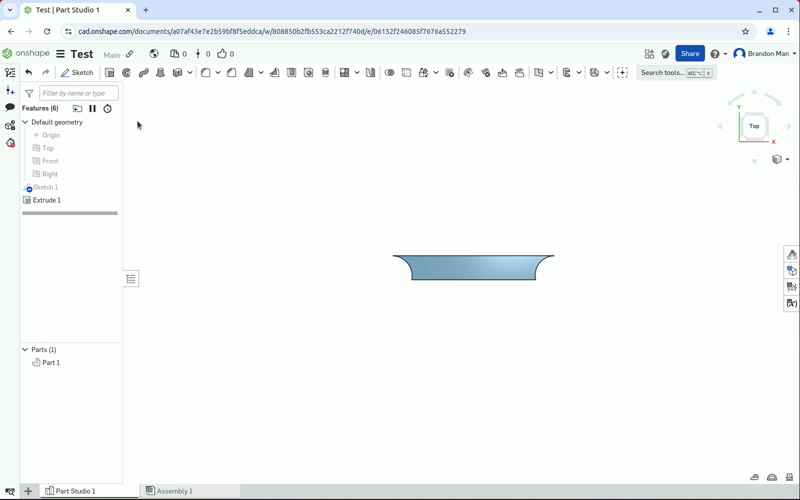
key(shift+h)
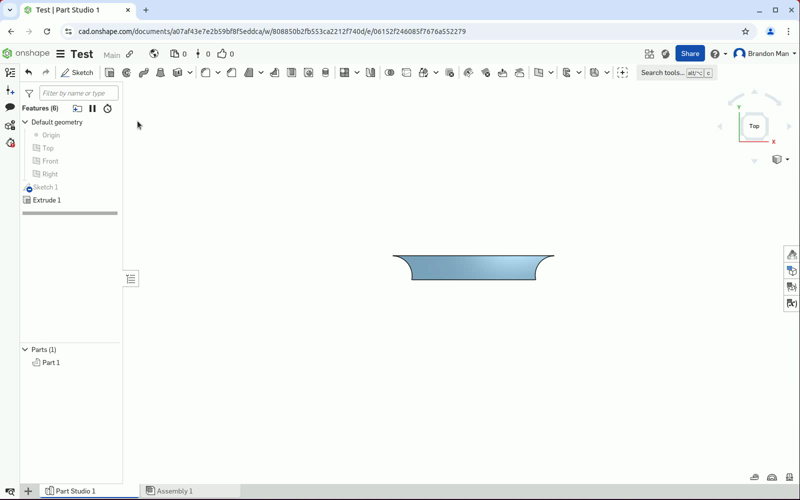
mouse_move(73, 189)
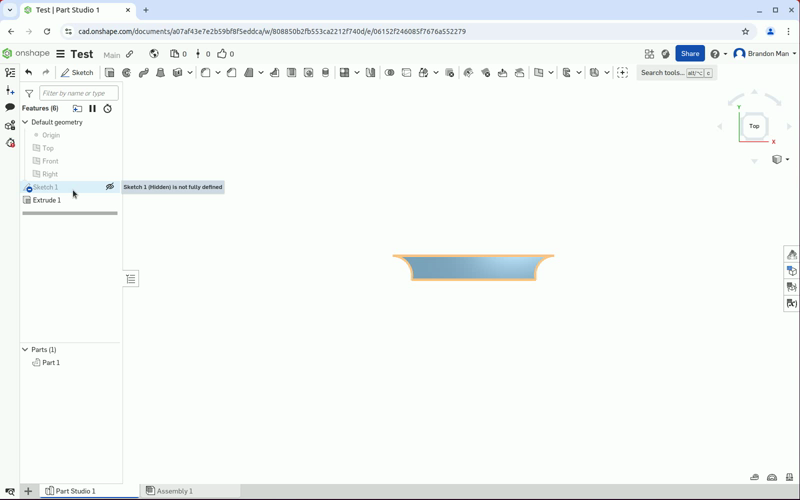
click(73, 189)
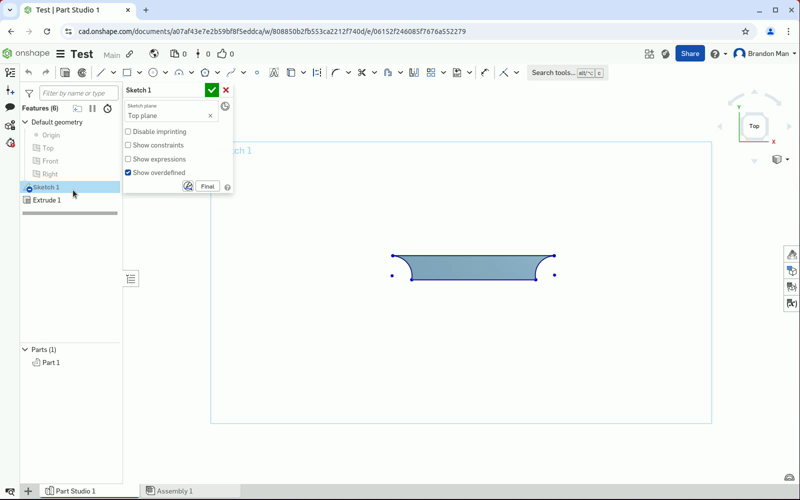
mouse_move(229, 92)
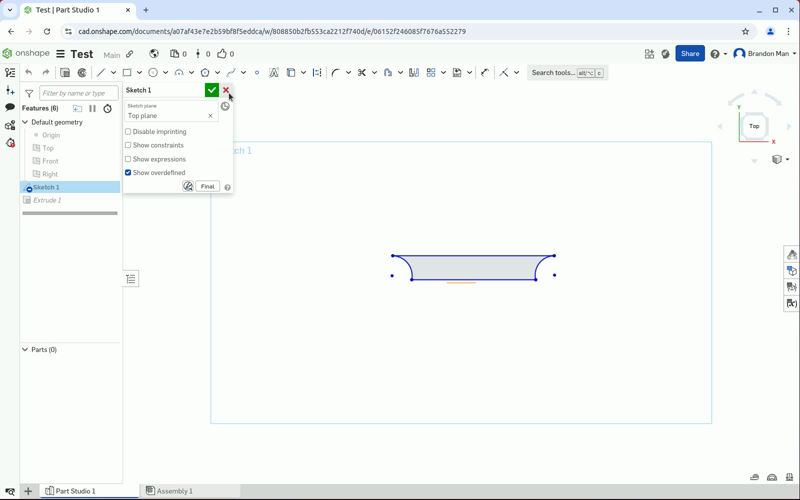
click(229, 92)
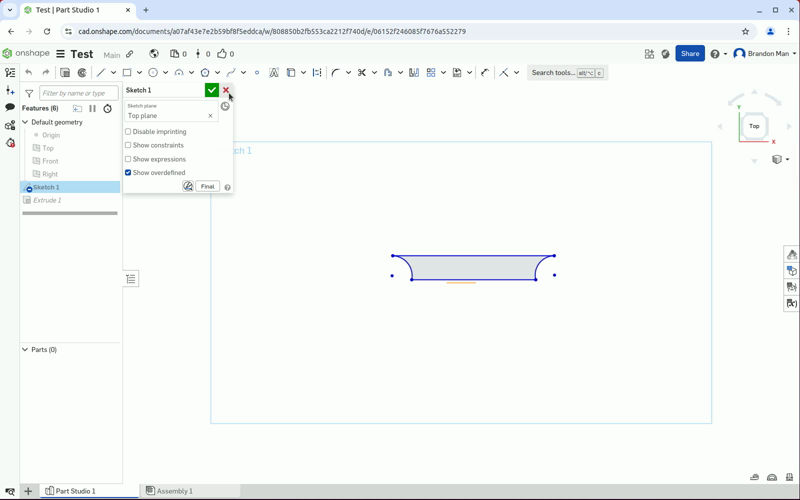
key(shift+s)
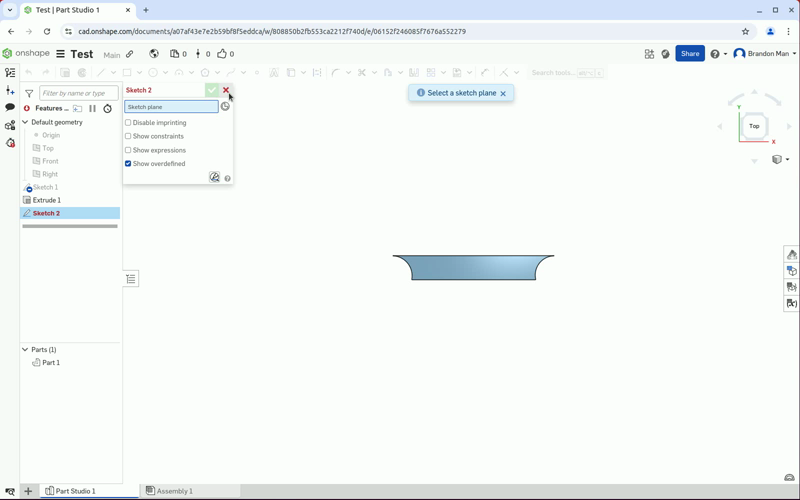
mouse_move(73, 150)
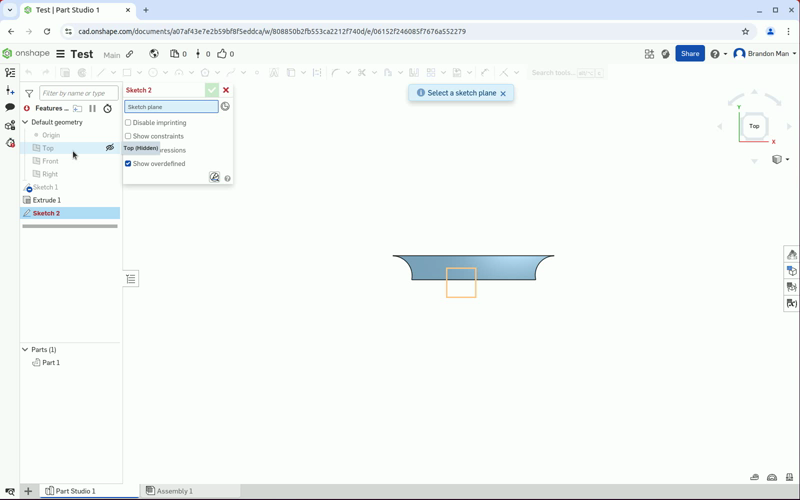
click(73, 150)
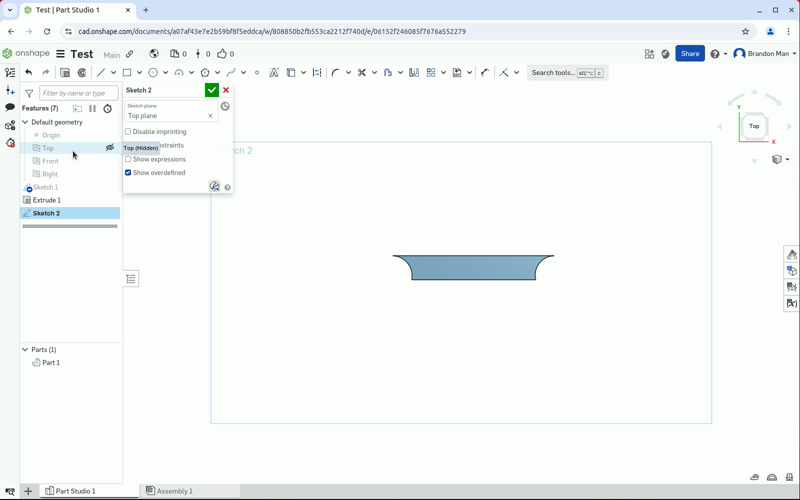
mouse_move(73, 352)
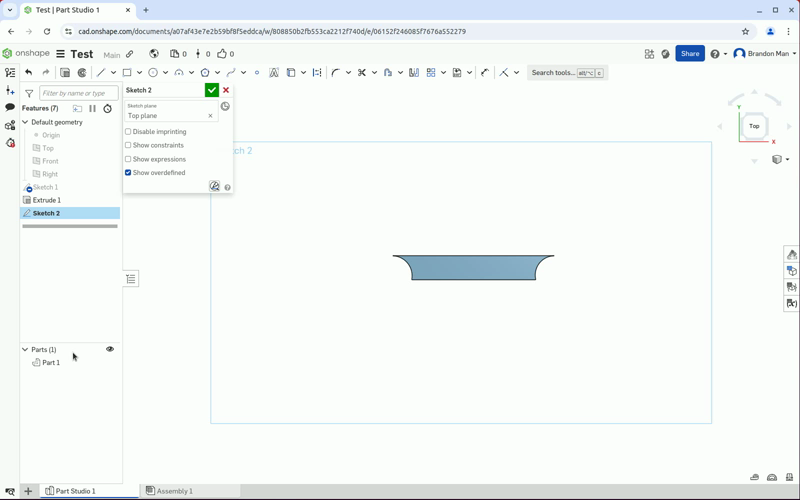
key(y)
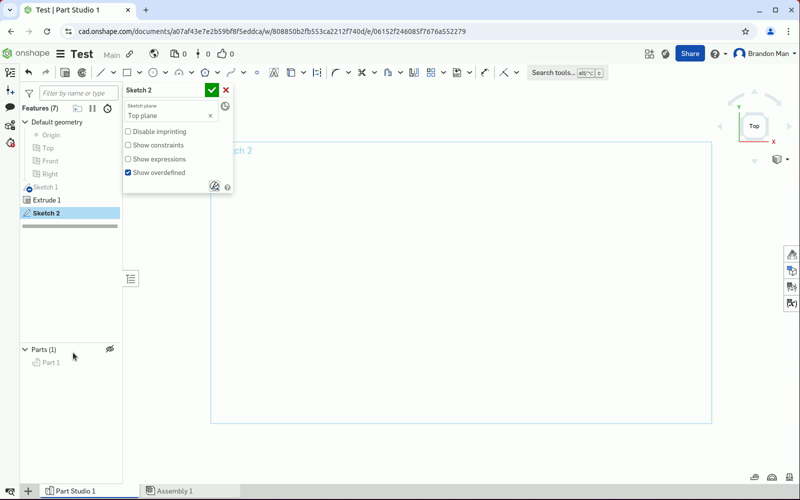
key(c)
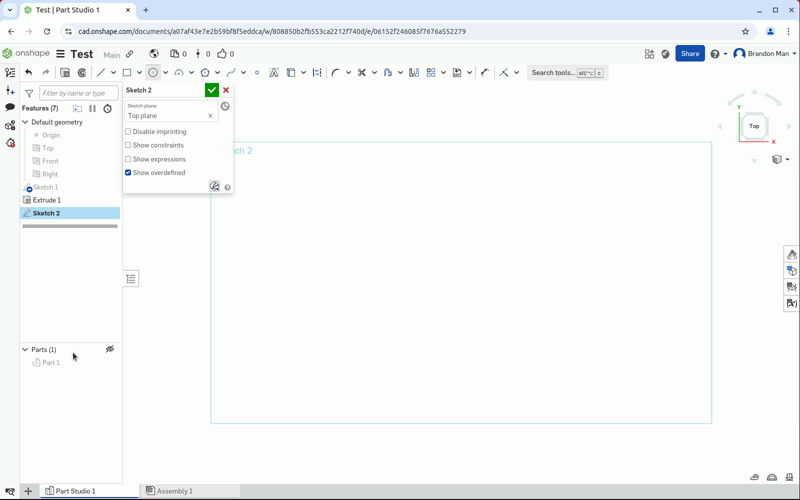
key_down(shift)
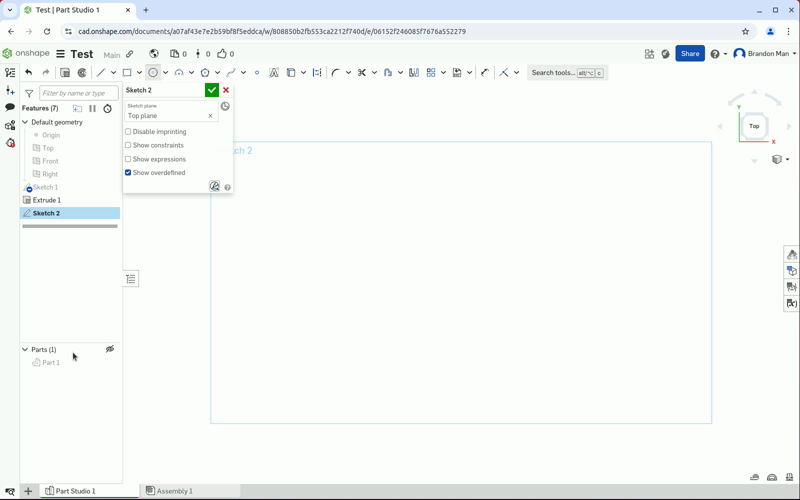
mouse_move(392, 275)
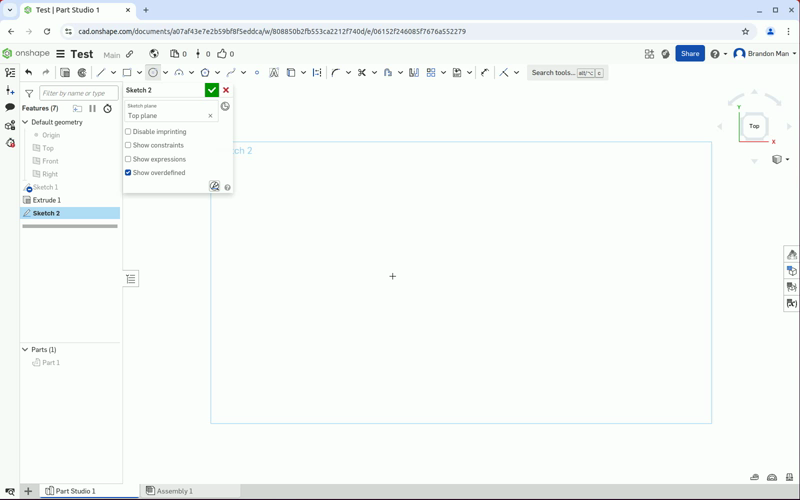
click(392, 275)
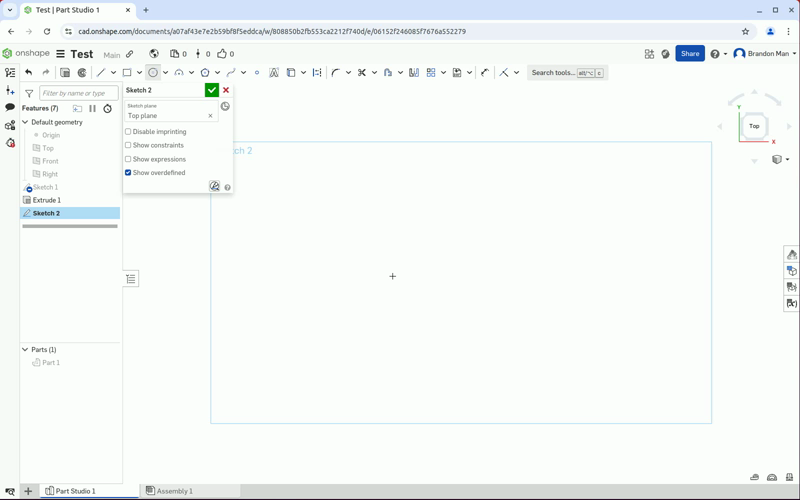
key_up(shift)
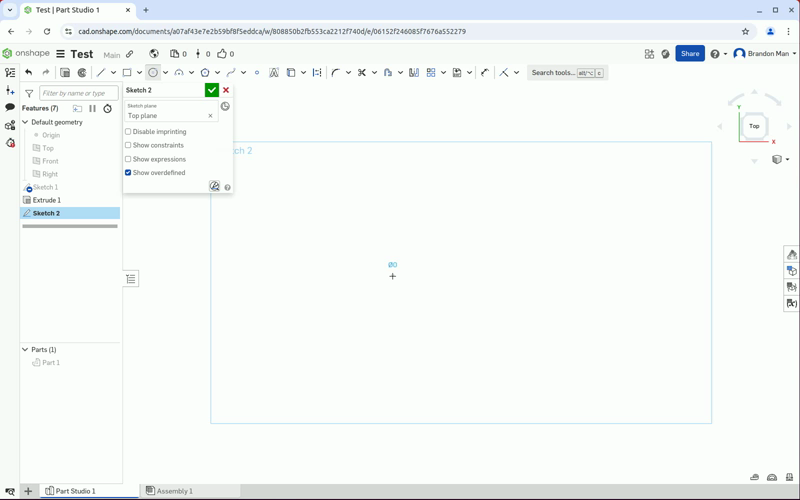
mouse_move(412, 275)
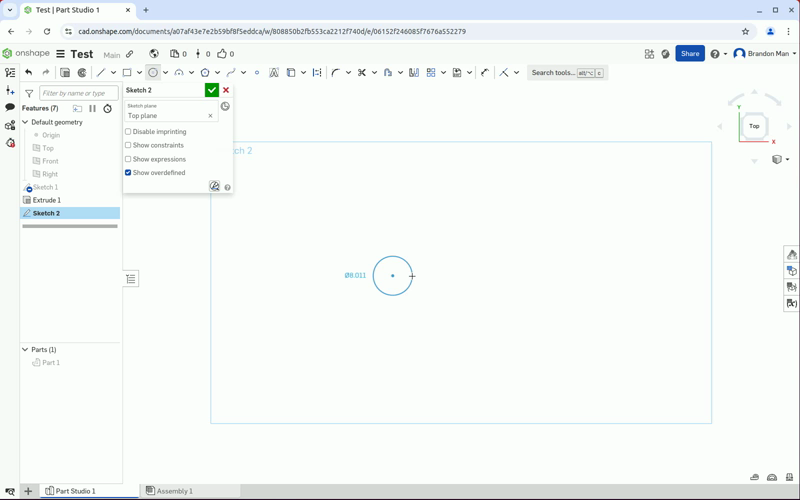
click(412, 275)
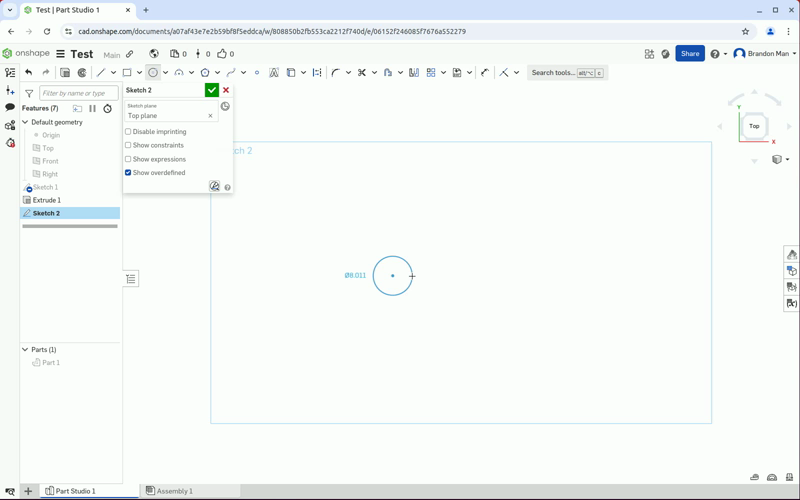
key(esc)
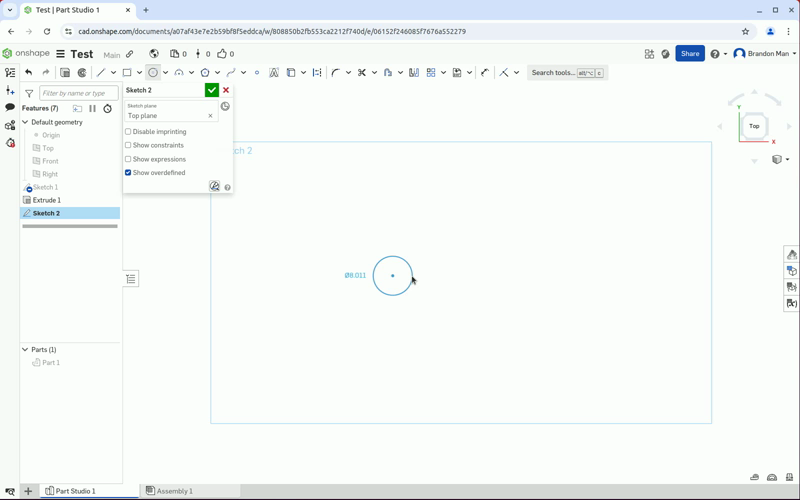
key(c)
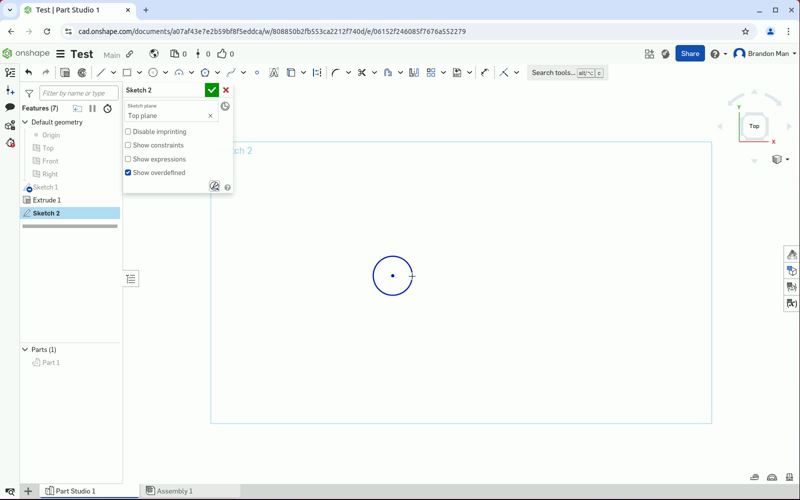
key_down(shift)
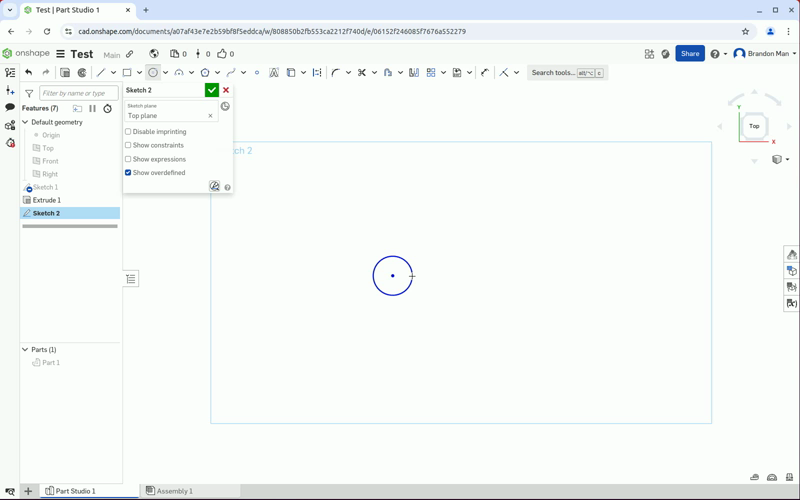
mouse_move(392, 275)
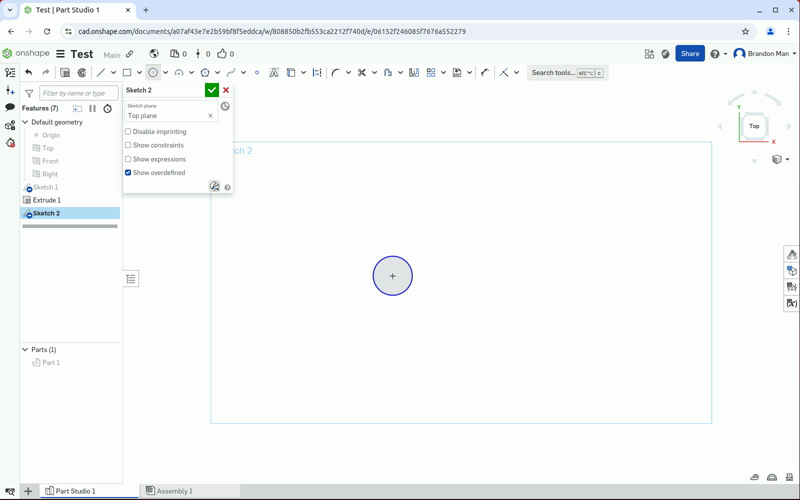
click(392, 275)
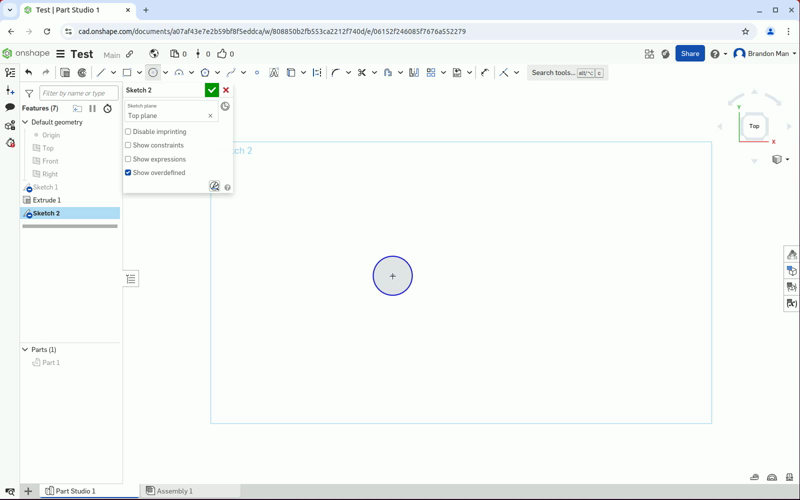
key_up(shift)
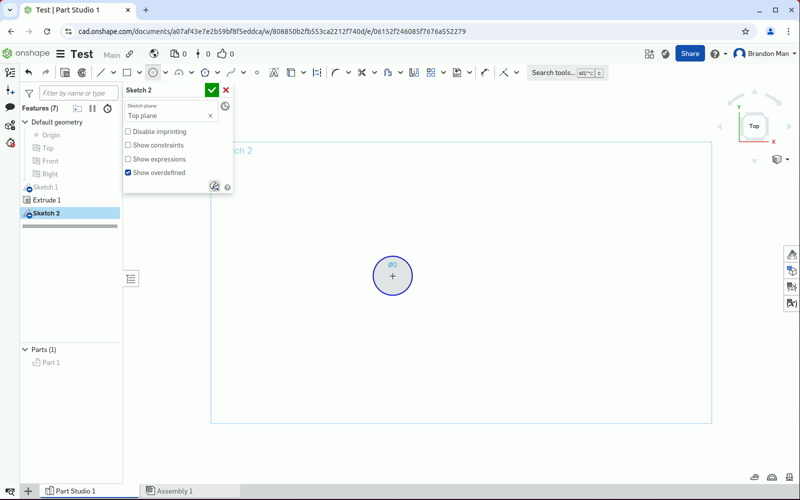
mouse_move(407, 275)
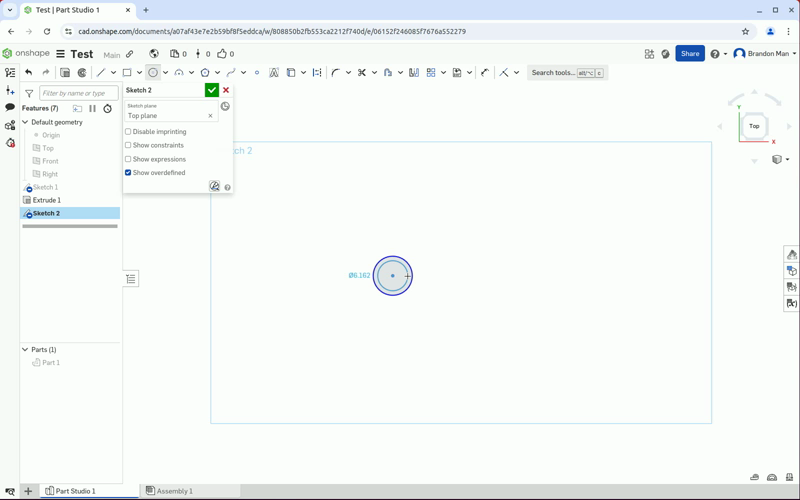
click(407, 275)
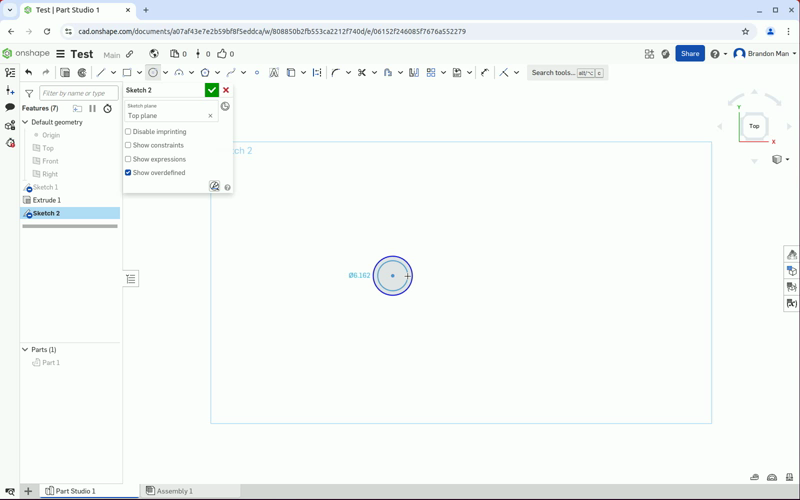
key(esc)
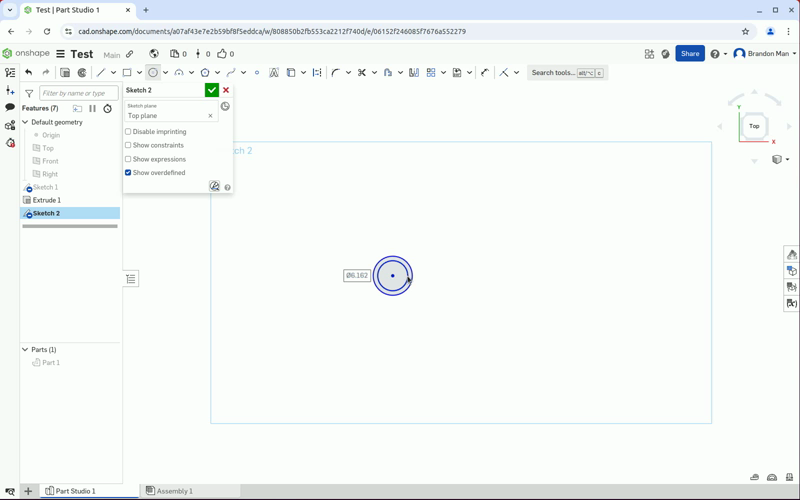
mouse_move(396, 257)
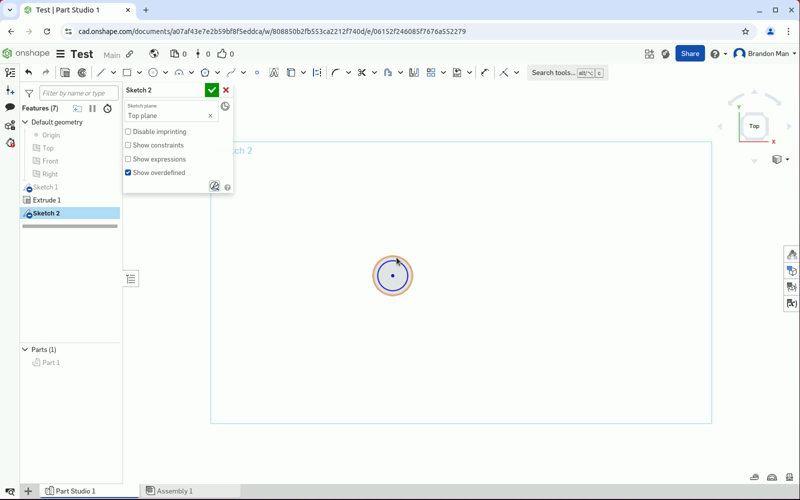
scroll(6)
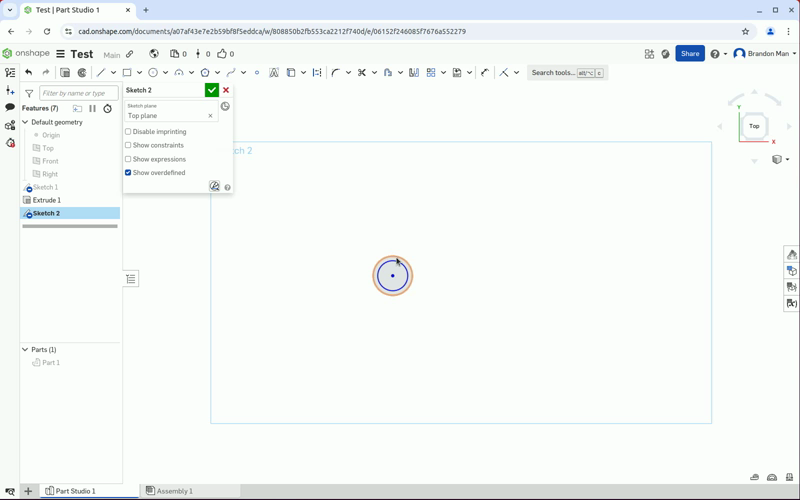
scroll(6)
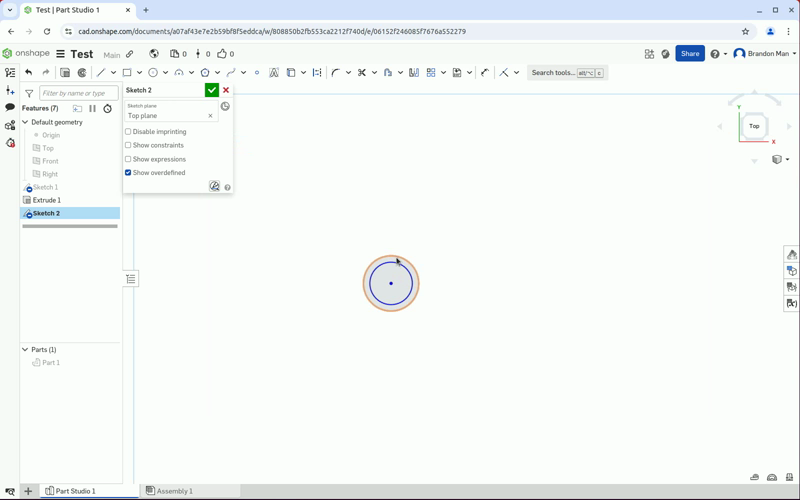
scroll(6)
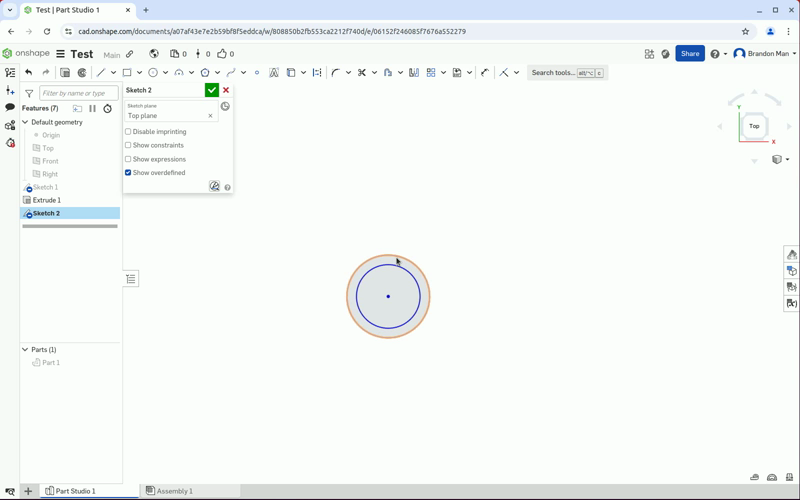
scroll(6)
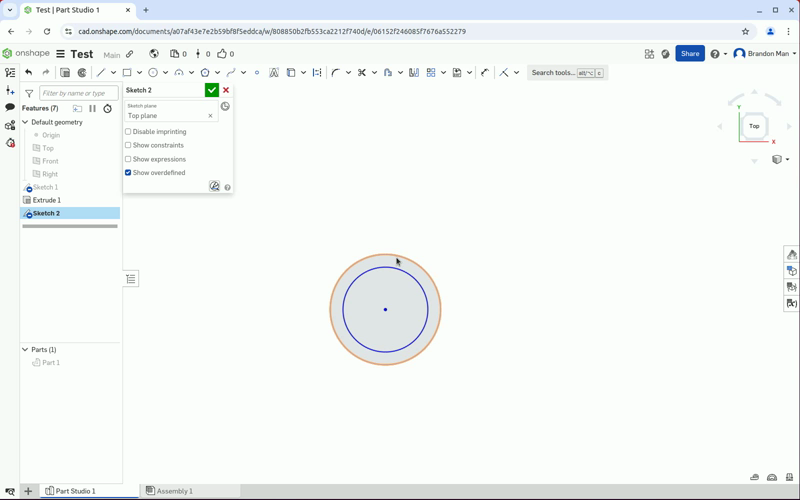
scroll(6)
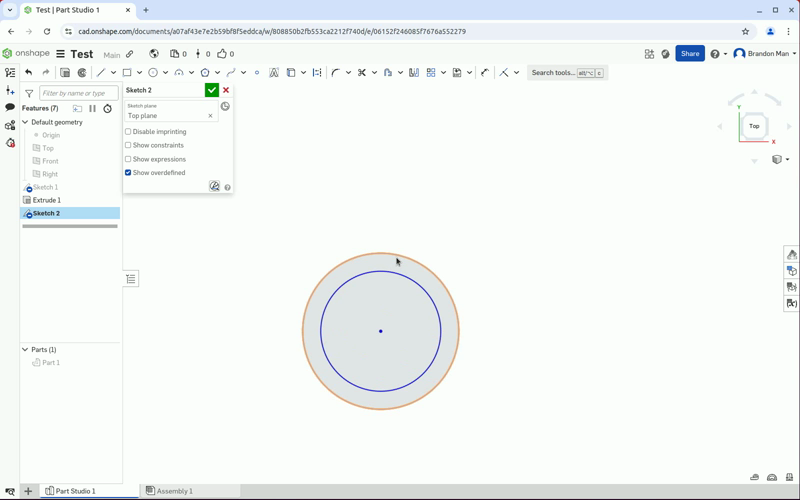
scroll(6)
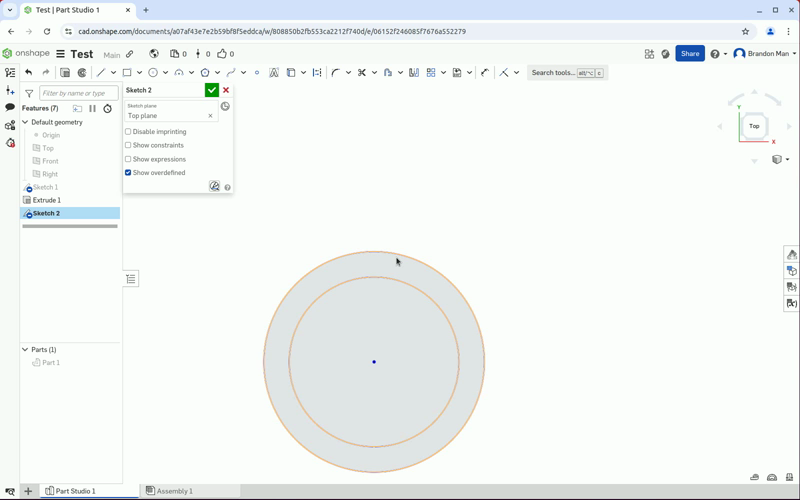
scroll(6)
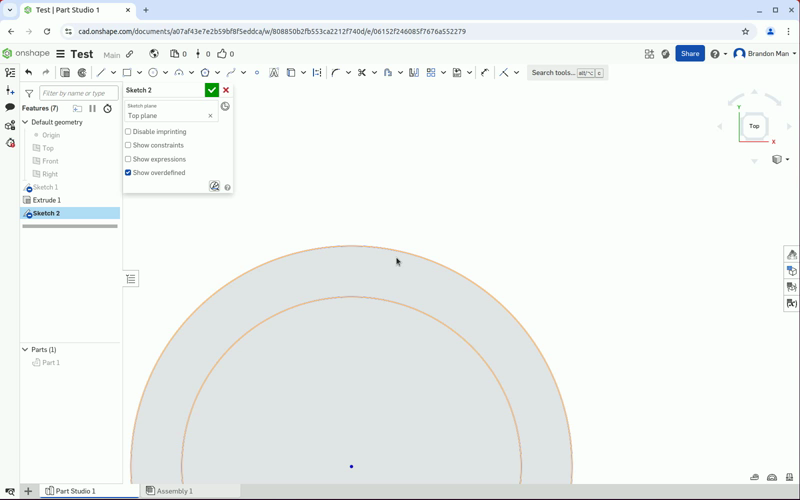
click(396, 257)
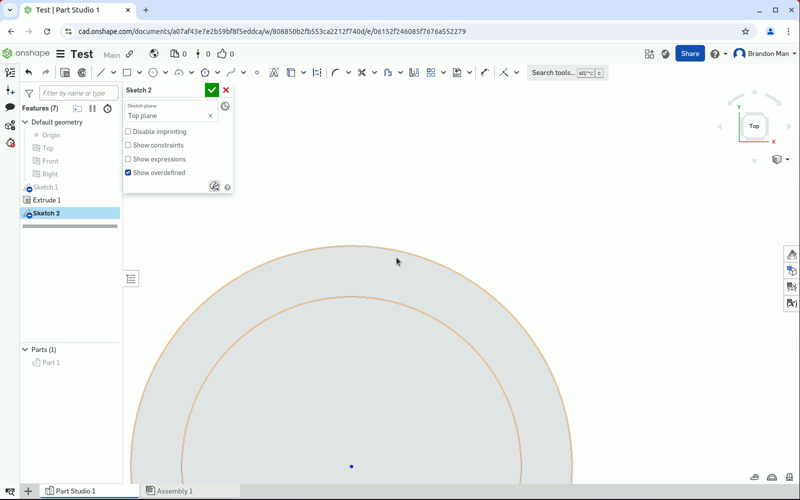
scroll(-6)
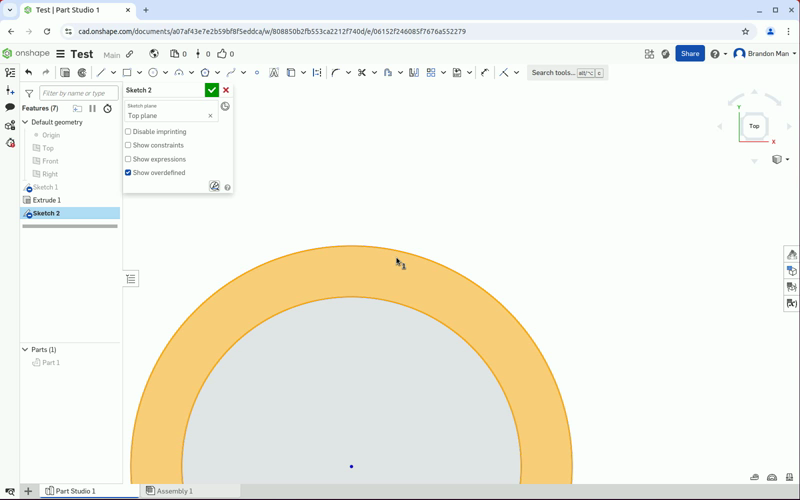
scroll(-6)
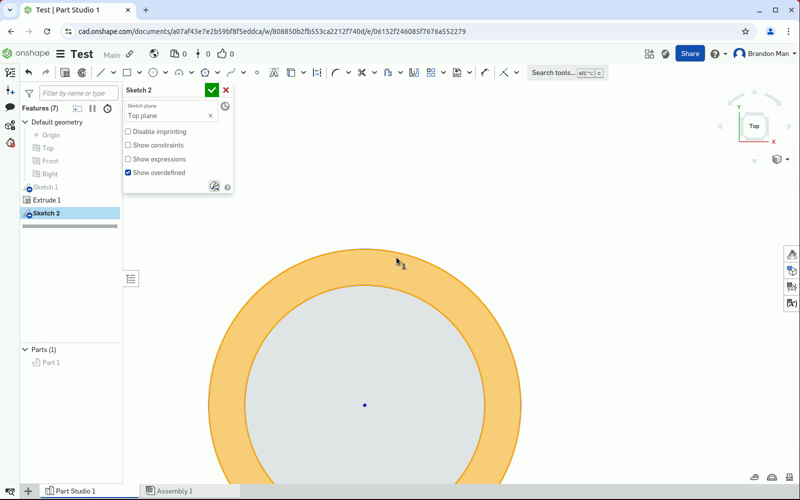
scroll(-6)
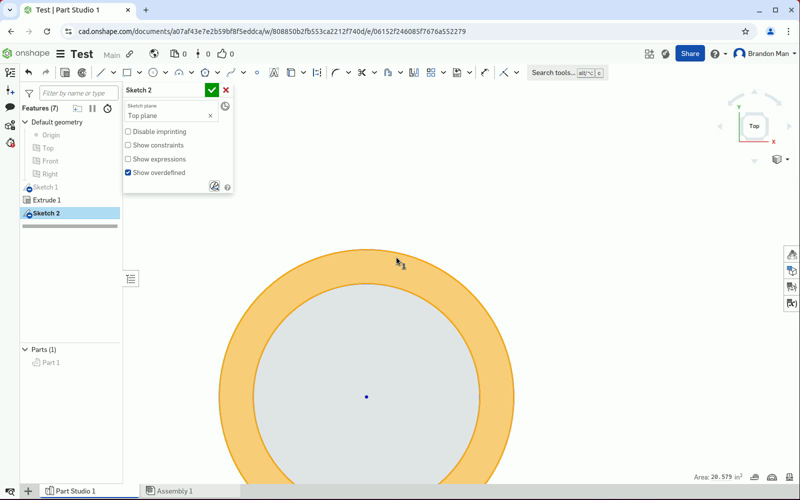
scroll(-6)
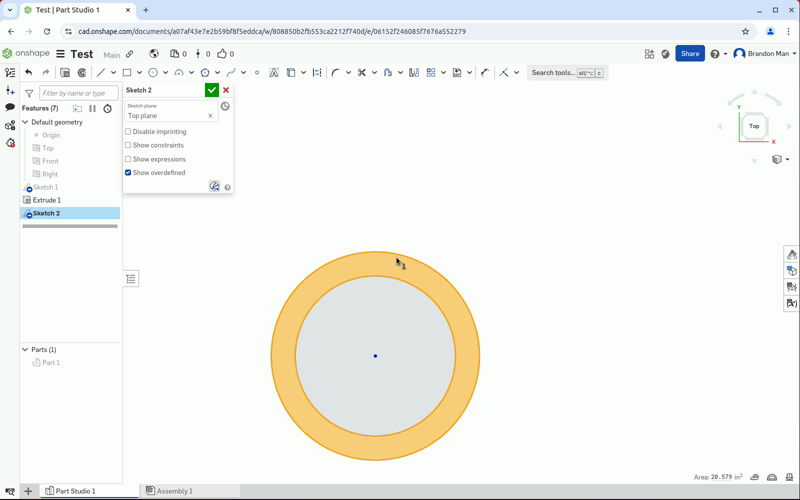
scroll(-6)
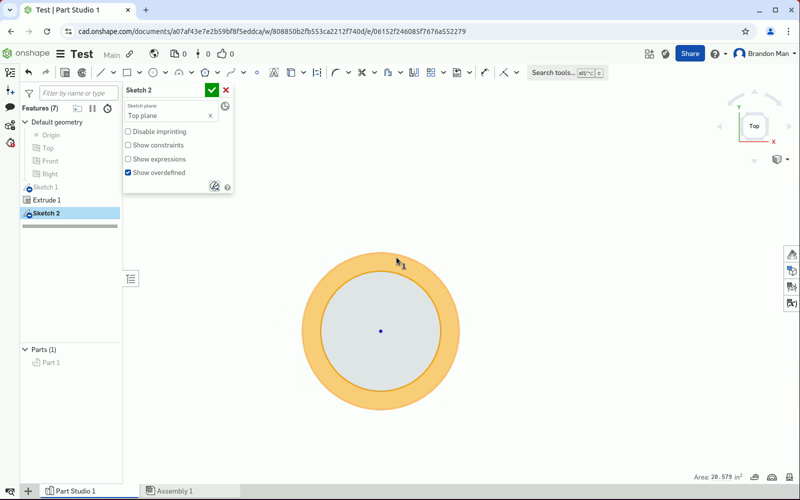
scroll(-6)
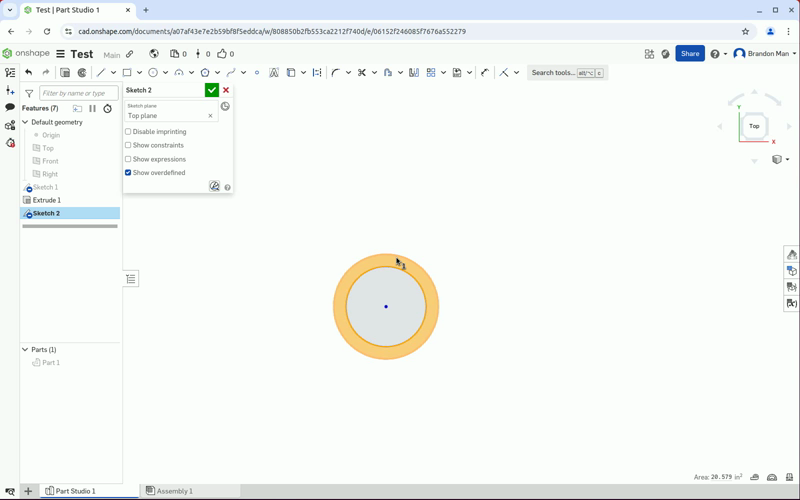
scroll(-6)
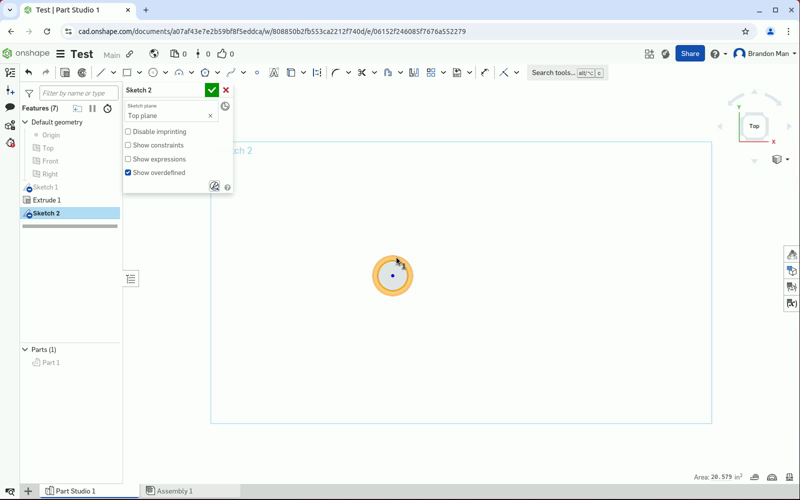
mouse_move(73, 352)
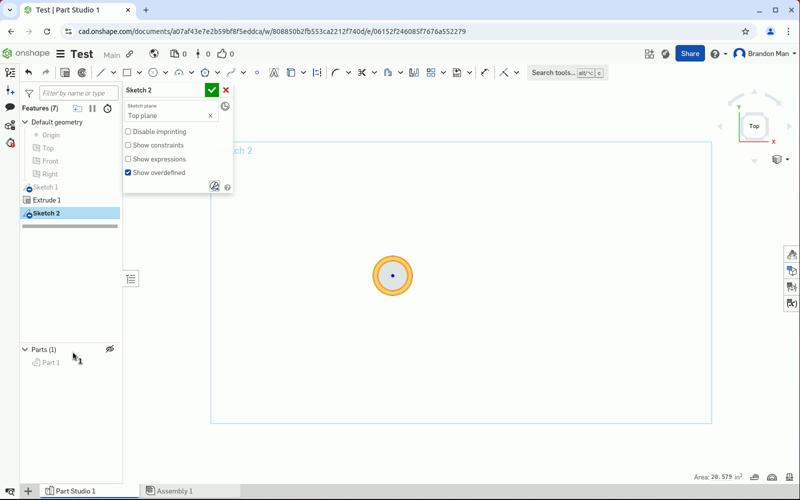
key(shift+y)
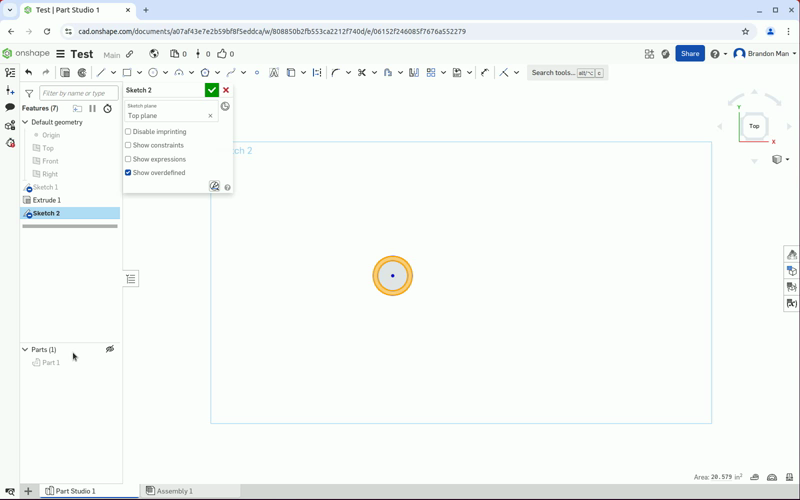
key(shift+e)
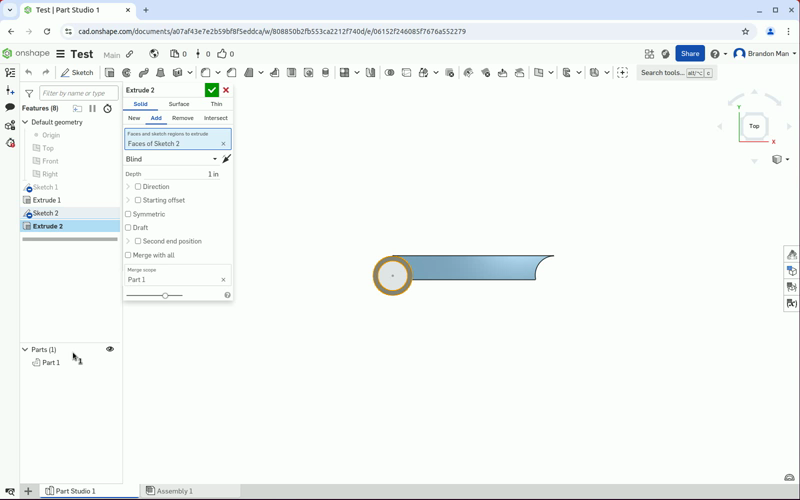
mouse_move(143, 106)
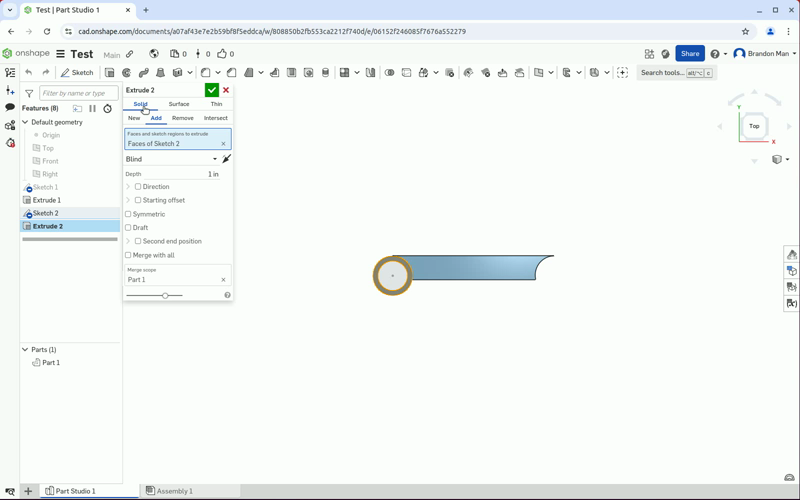
click(143, 106)
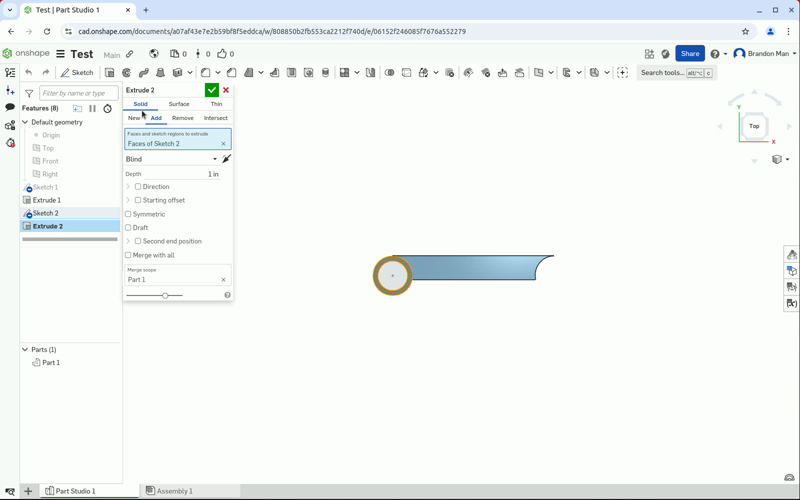
mouse_move(137, 120)
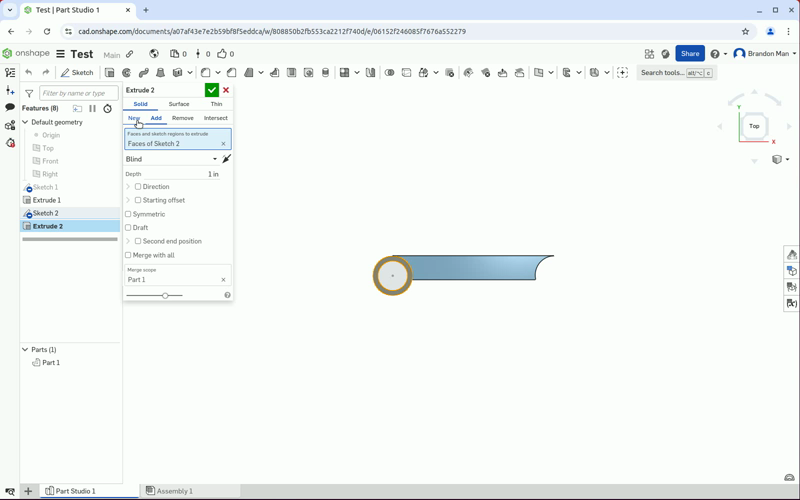
click(137, 120)
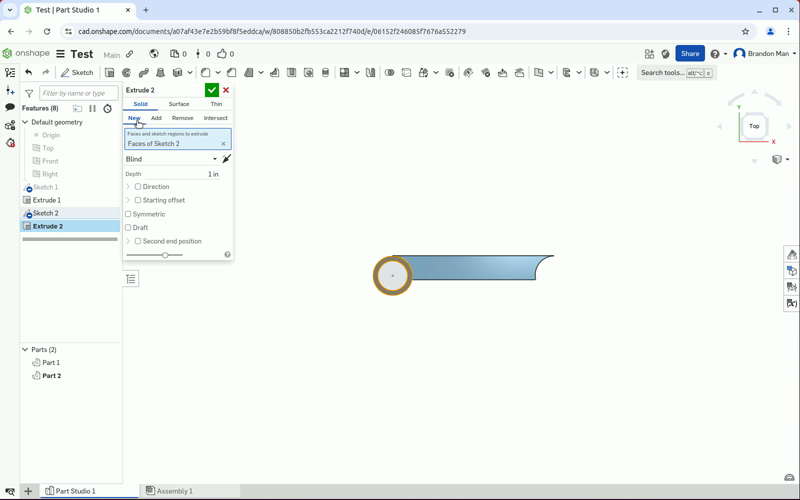
key(tab, 4)
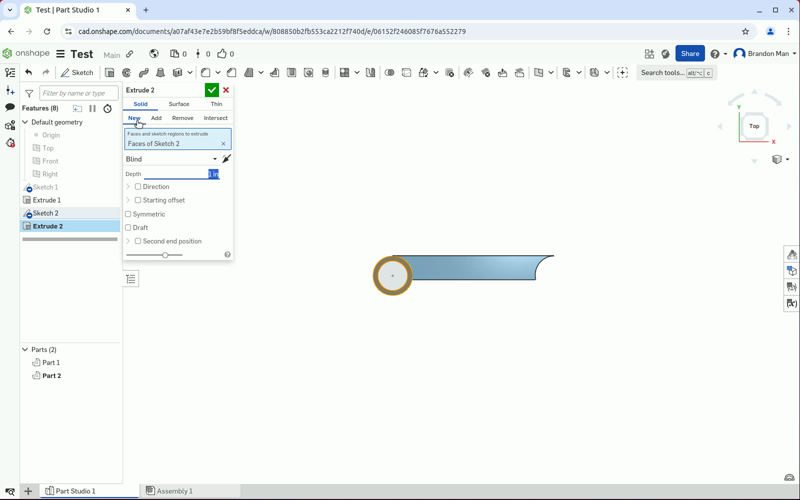
text(2.407)
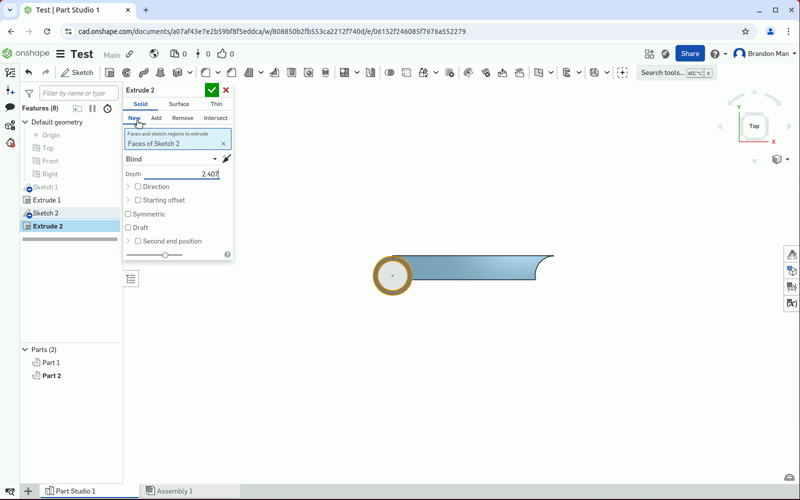
key(enter)
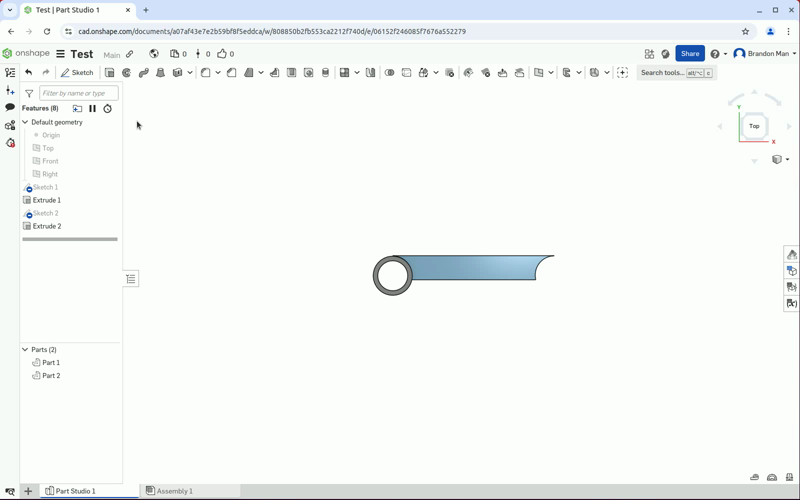
key(shift+h)
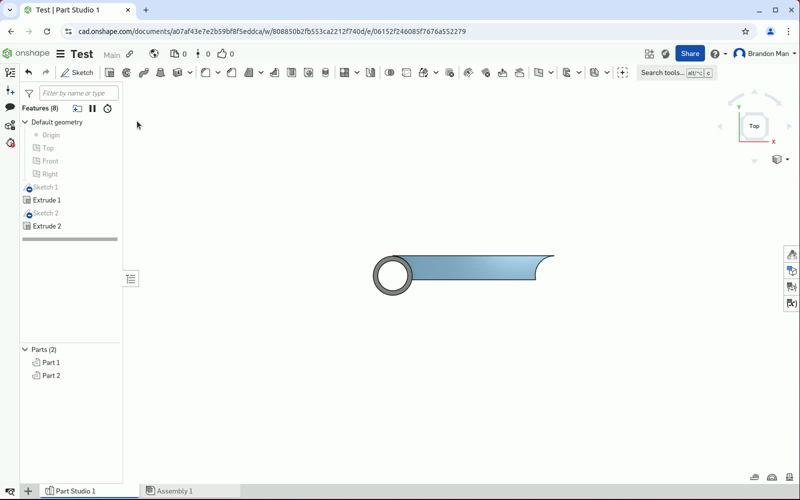
key(shift+h)
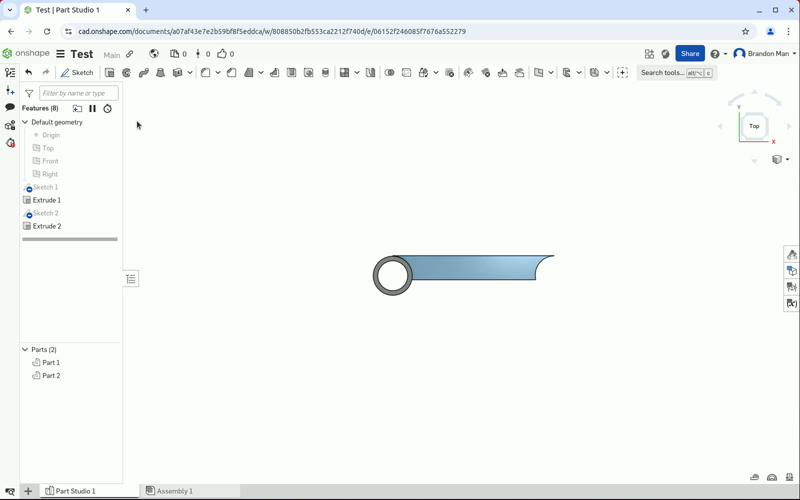
mouse_move(73, 189)
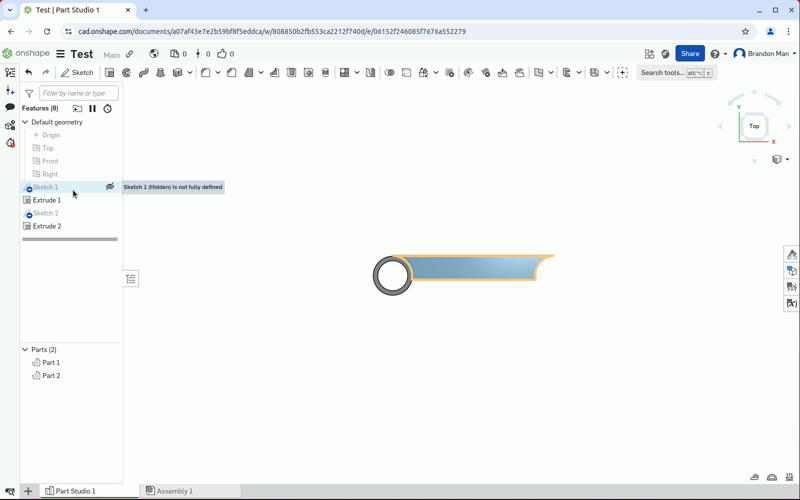
click(73, 189)
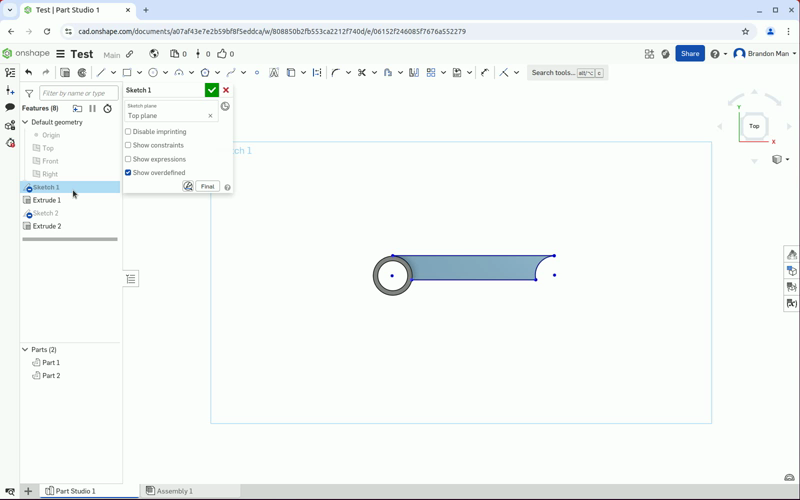
mouse_move(229, 92)
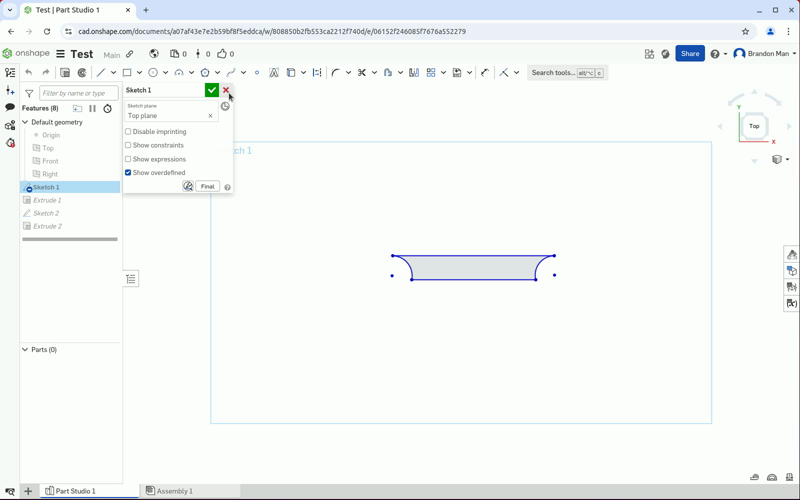
click(229, 92)
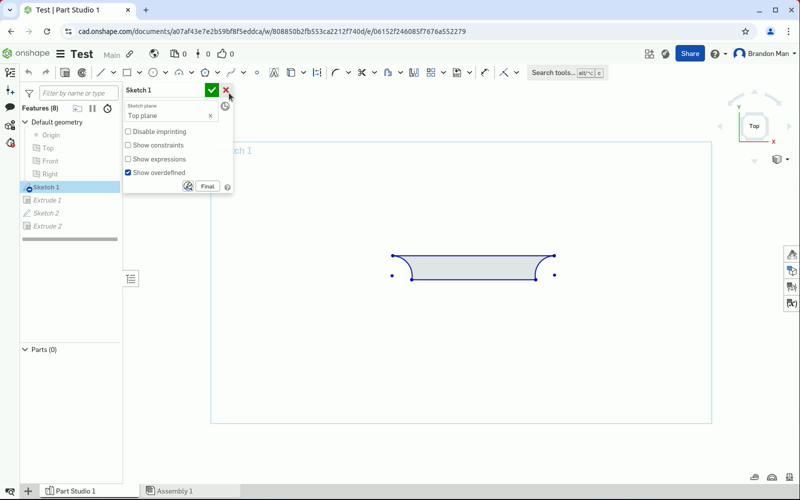
key(shift+s)
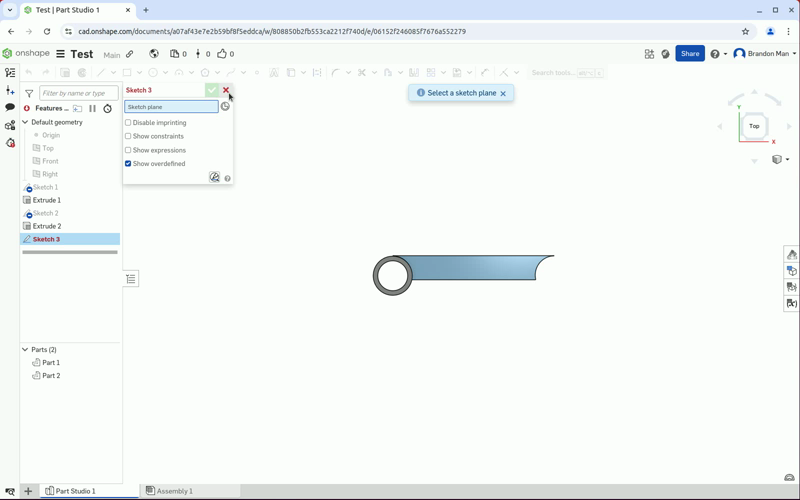
mouse_move(73, 150)
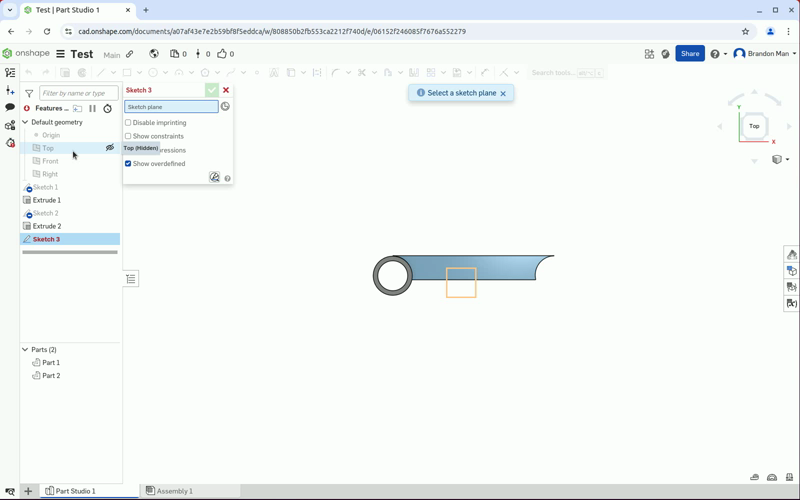
click(73, 150)
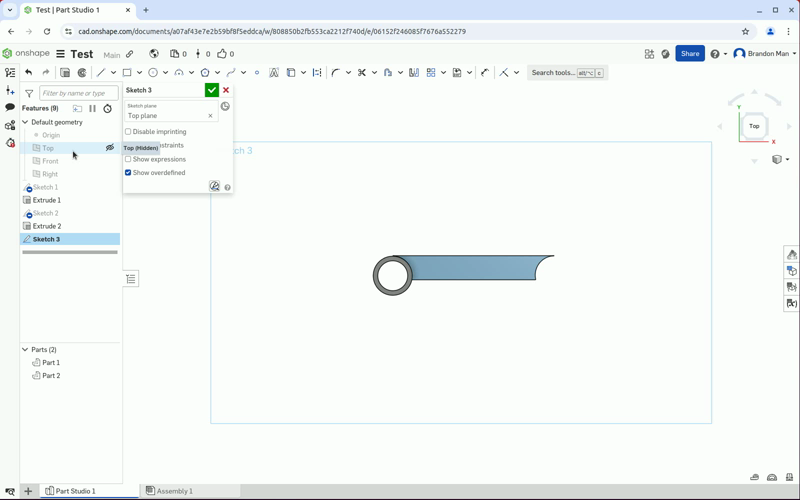
mouse_move(73, 352)
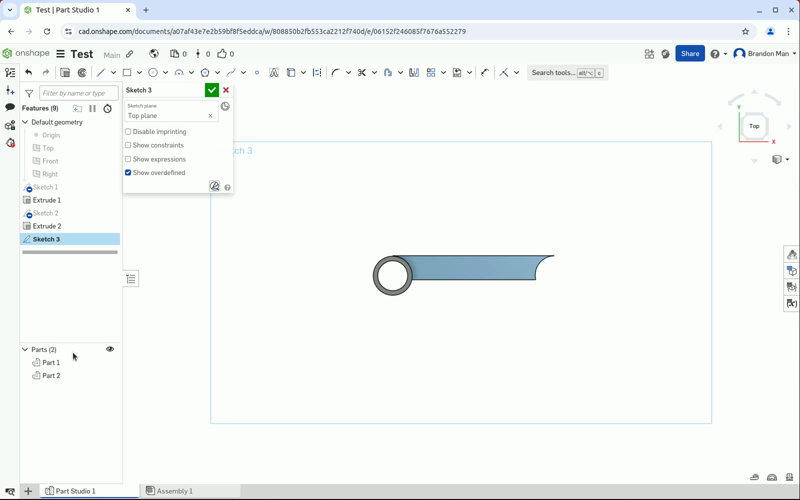
key(y)
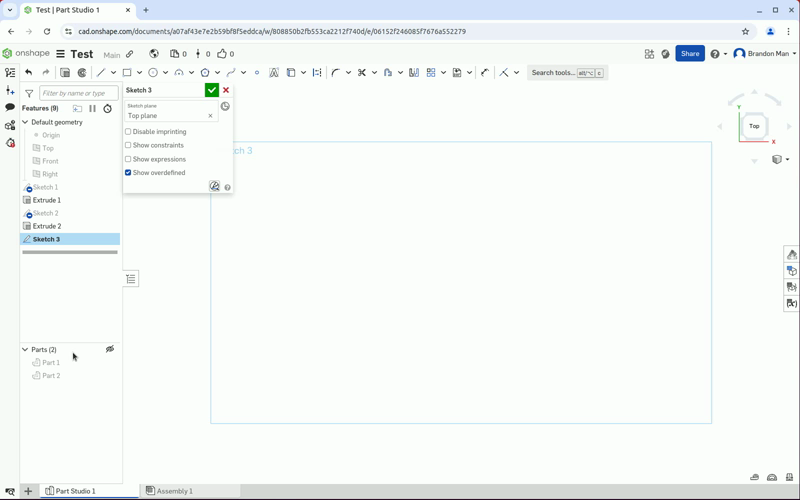
key(c)
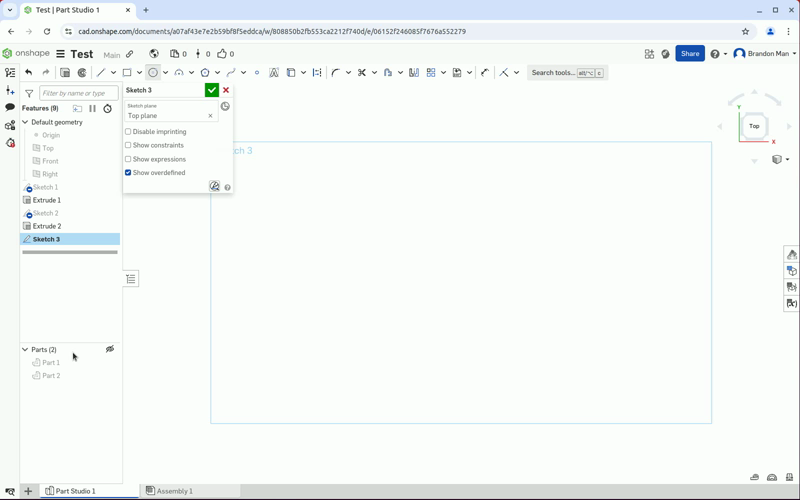
key_down(shift)
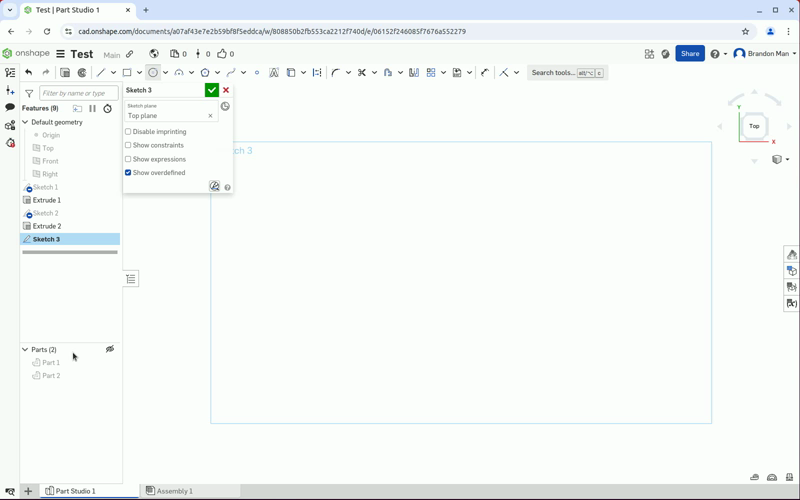
mouse_move(554, 275)
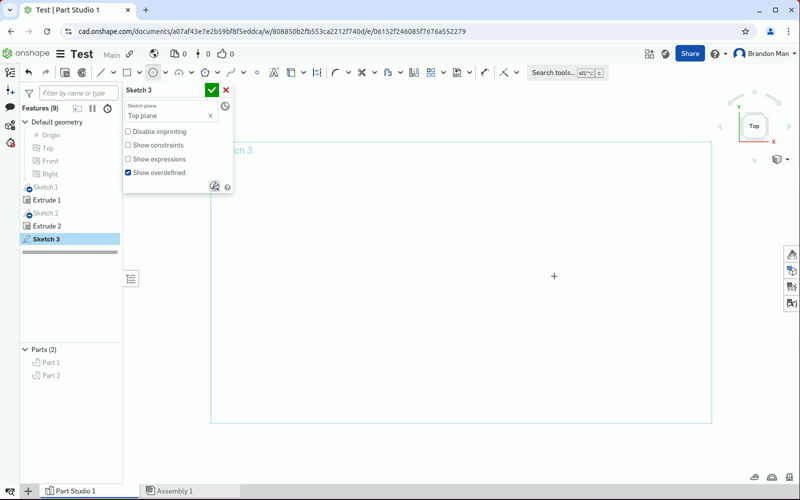
click(554, 275)
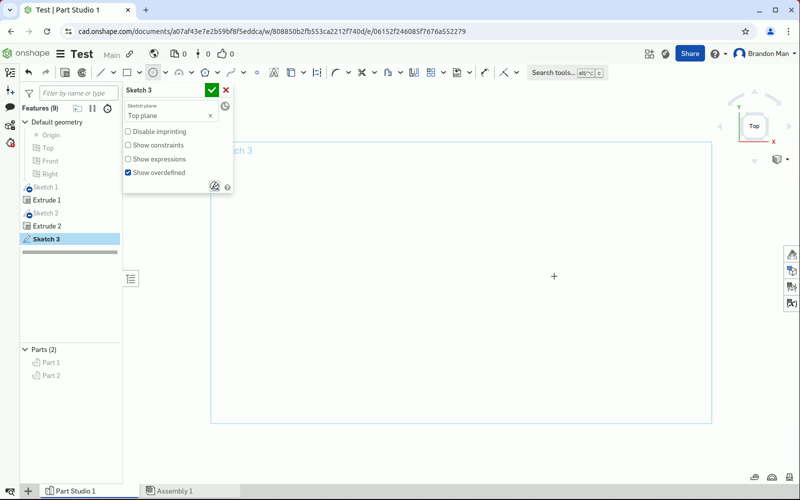
key_up(shift)
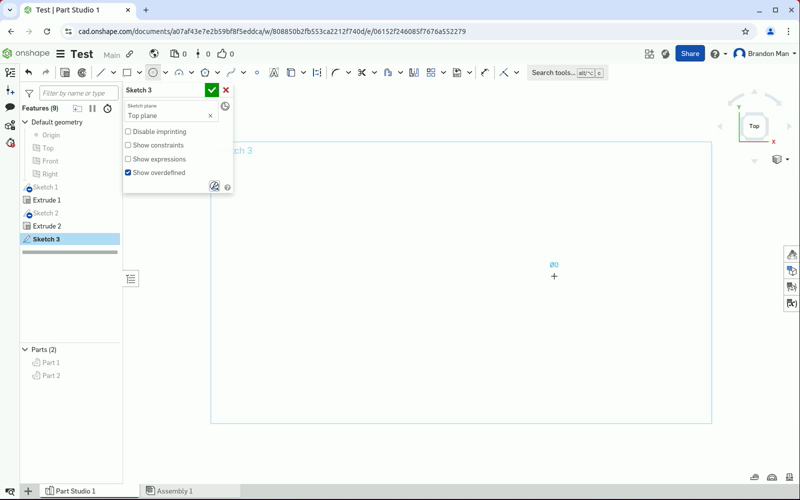
mouse_move(574, 275)
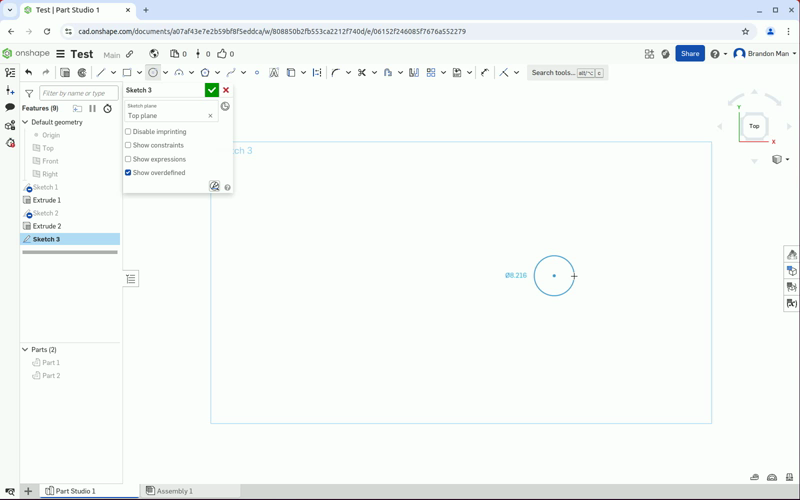
click(574, 275)
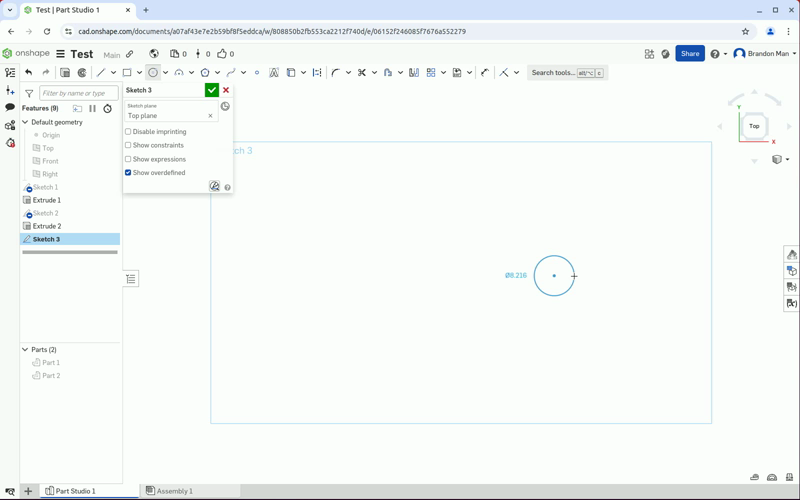
key(esc)
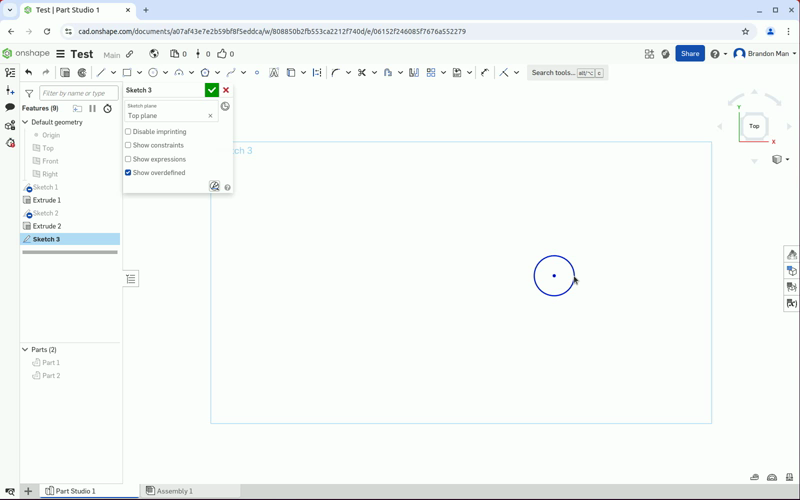
key(c)
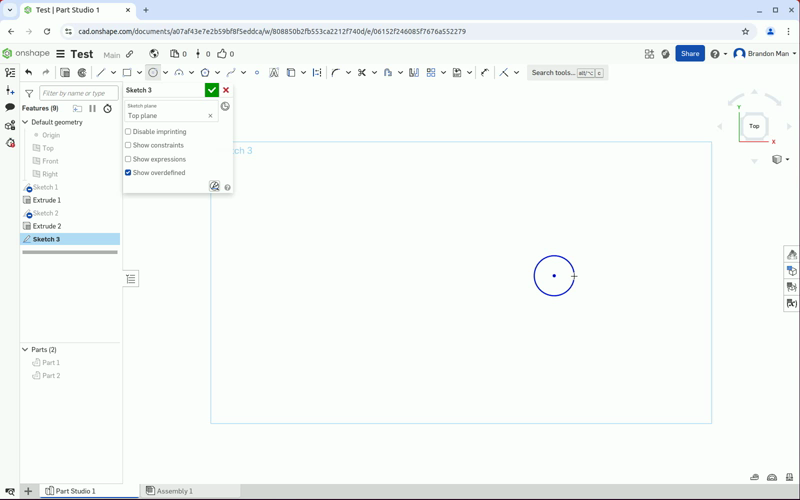
key_down(shift)
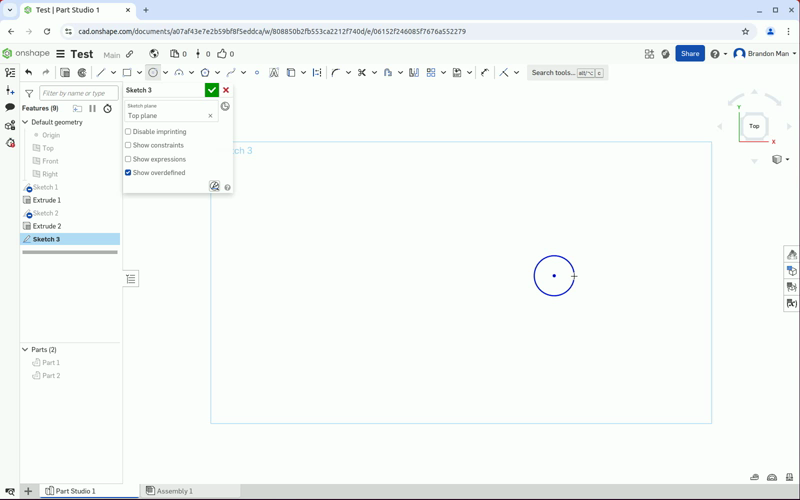
mouse_move(554, 275)
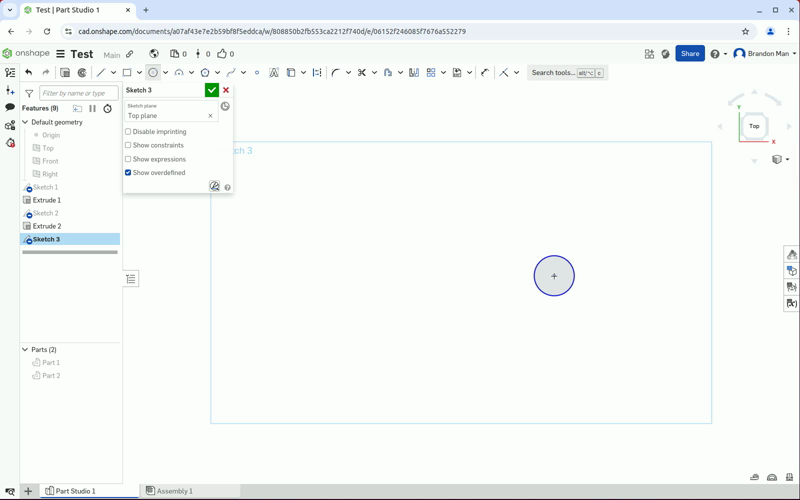
click(554, 275)
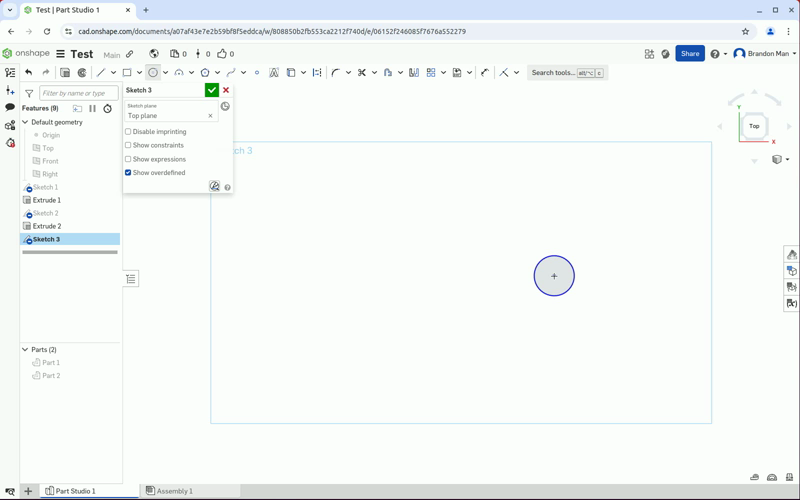
key_up(shift)
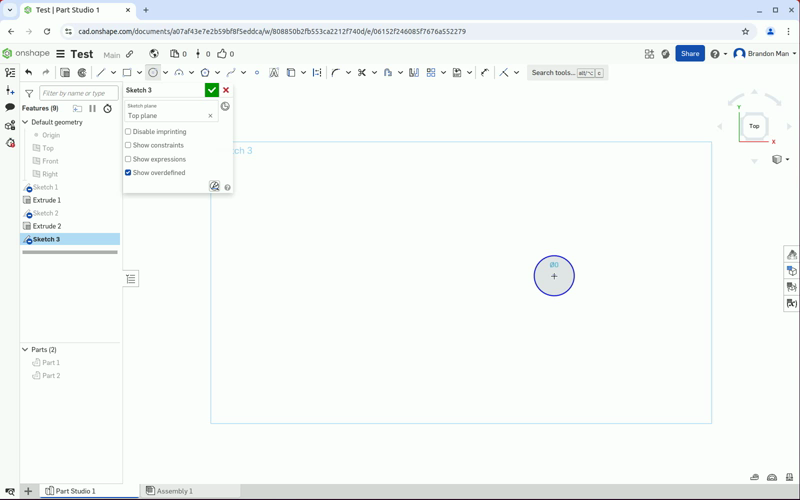
mouse_move(569, 275)
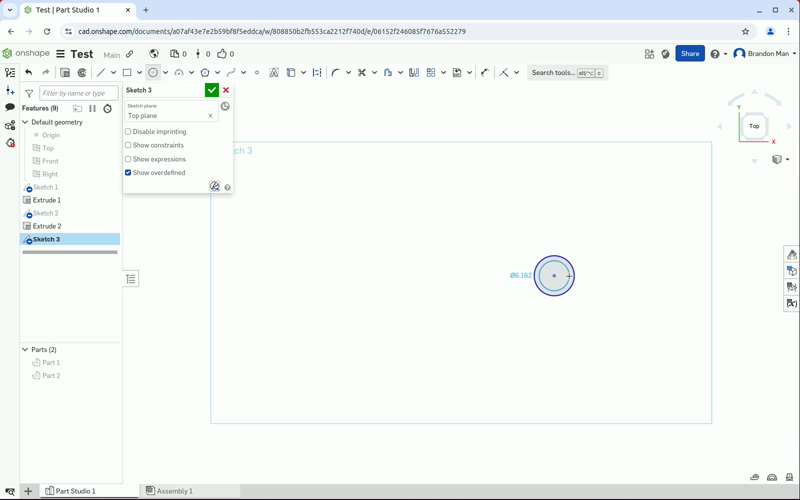
click(569, 275)
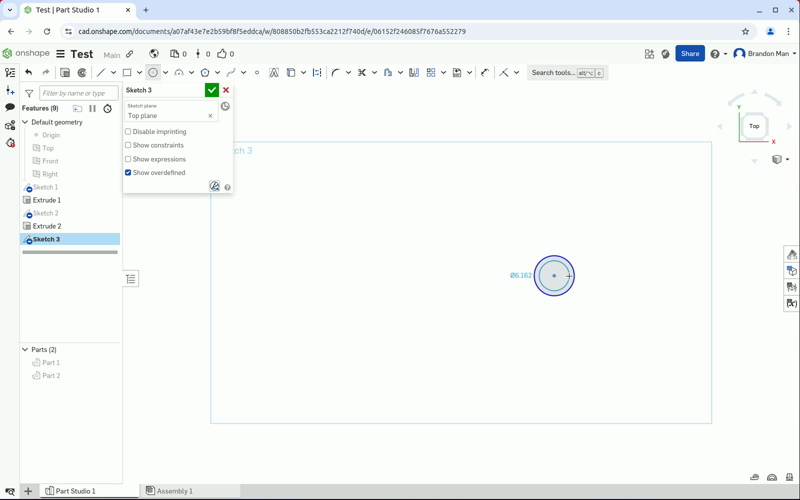
key(esc)
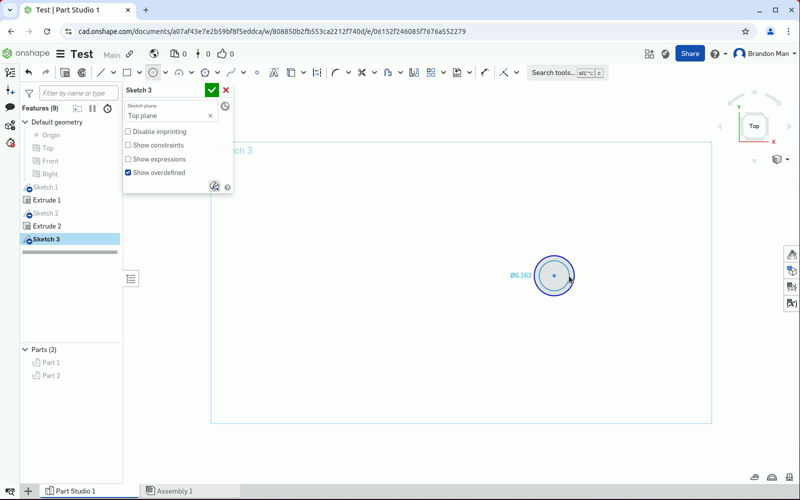
mouse_move(569, 270)
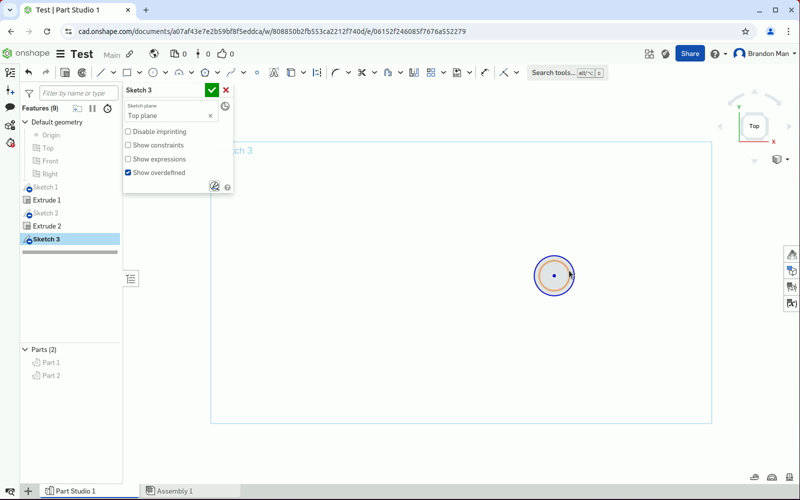
scroll(6)
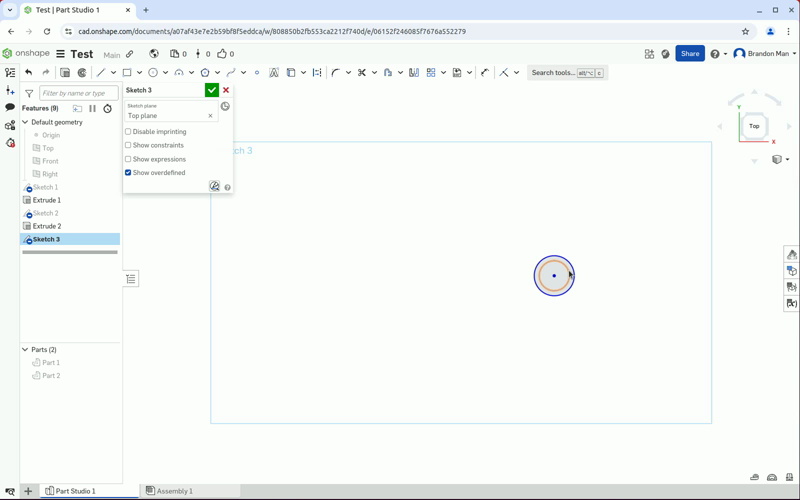
scroll(6)
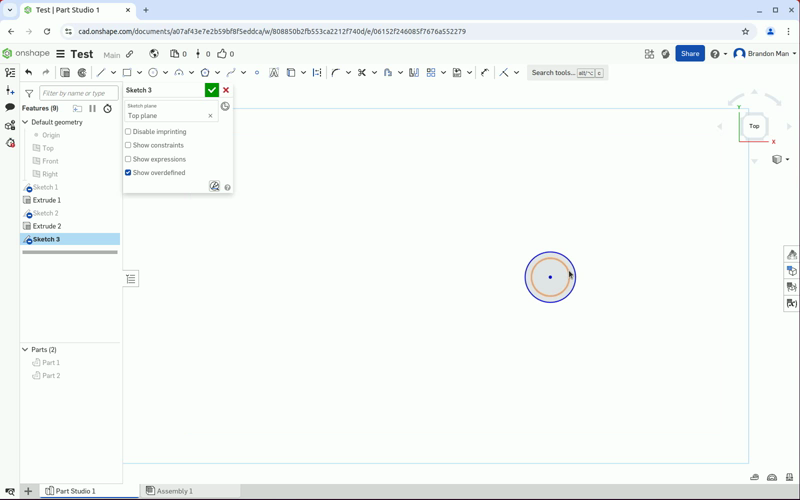
scroll(6)
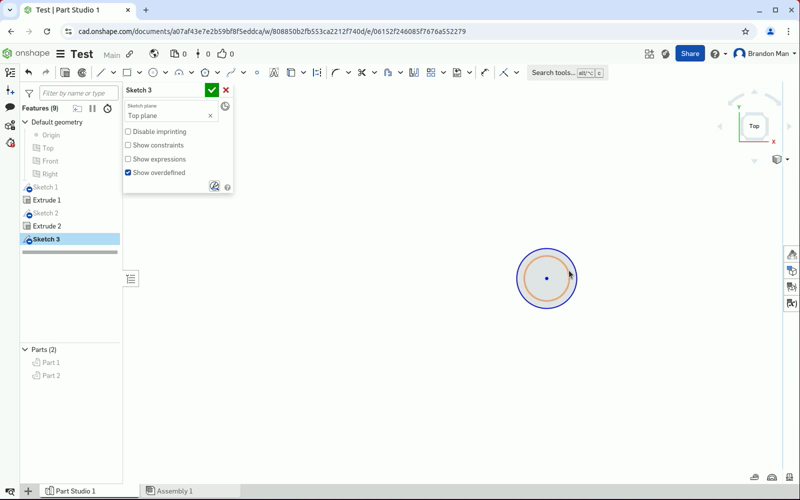
scroll(6)
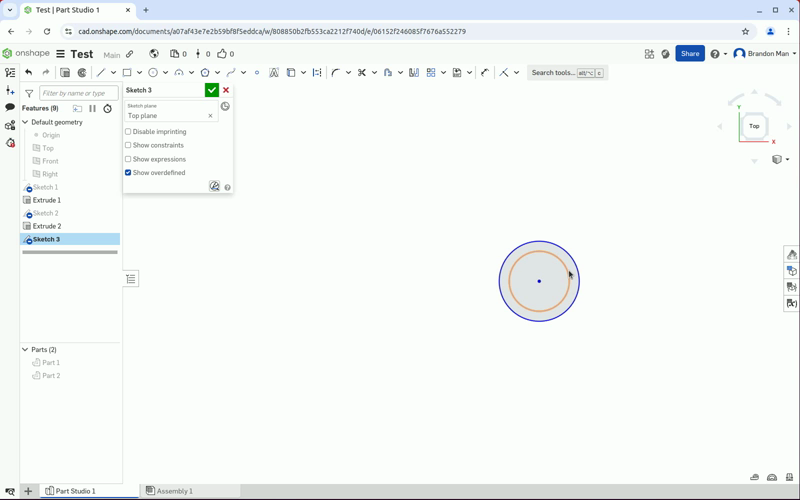
scroll(6)
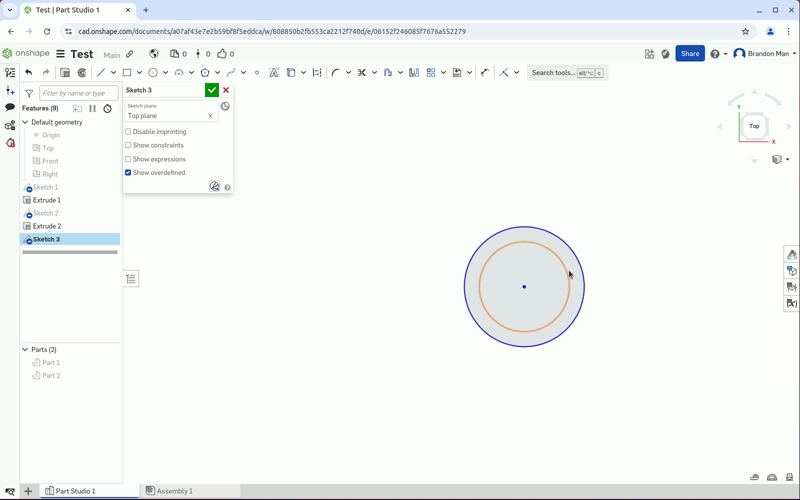
scroll(6)
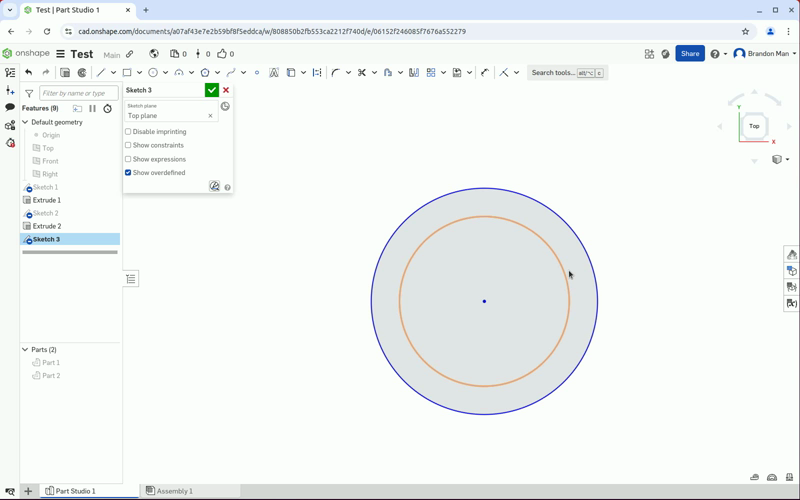
scroll(6)
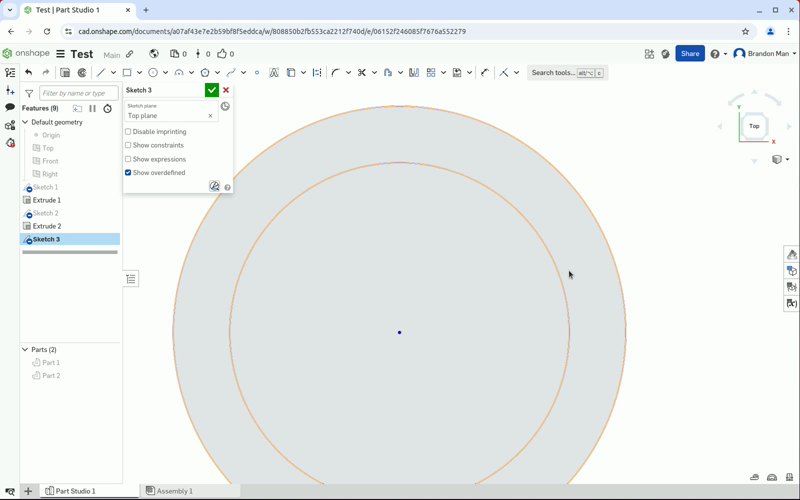
click(569, 270)
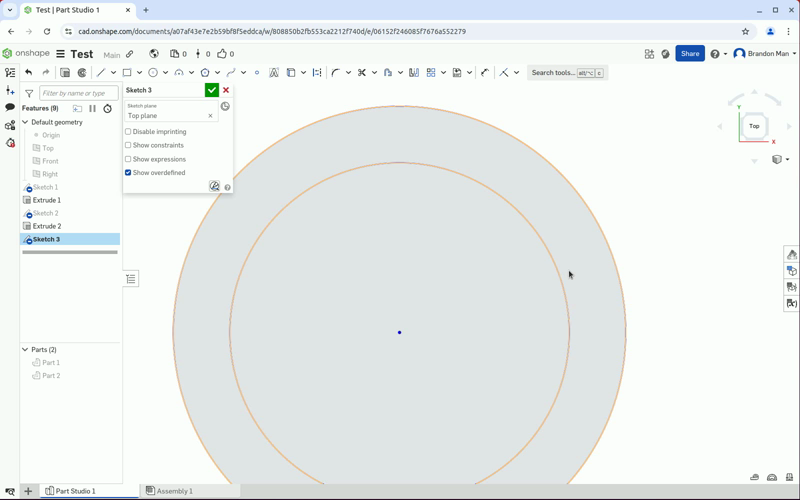
scroll(-6)
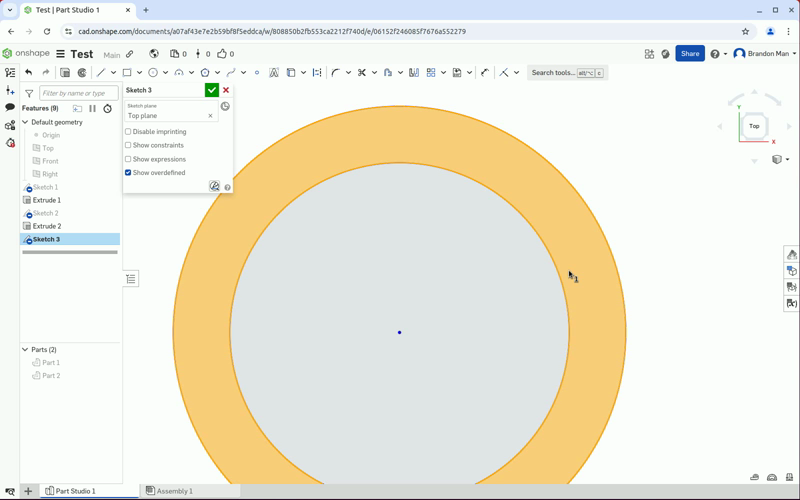
scroll(-6)
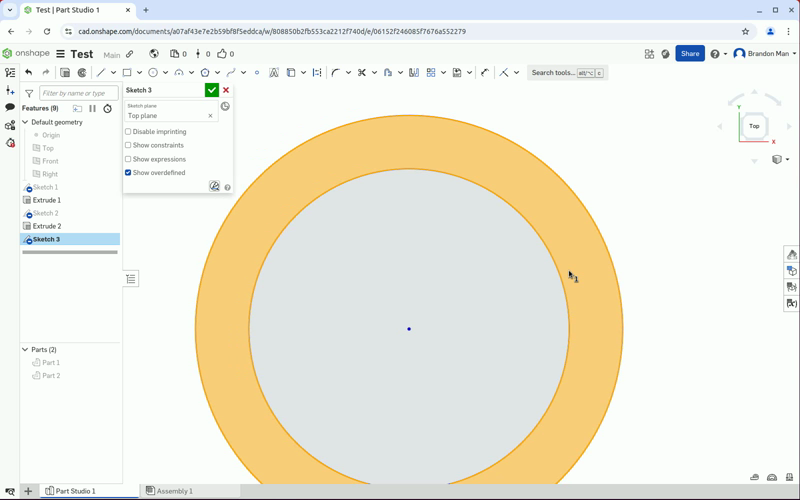
scroll(-6)
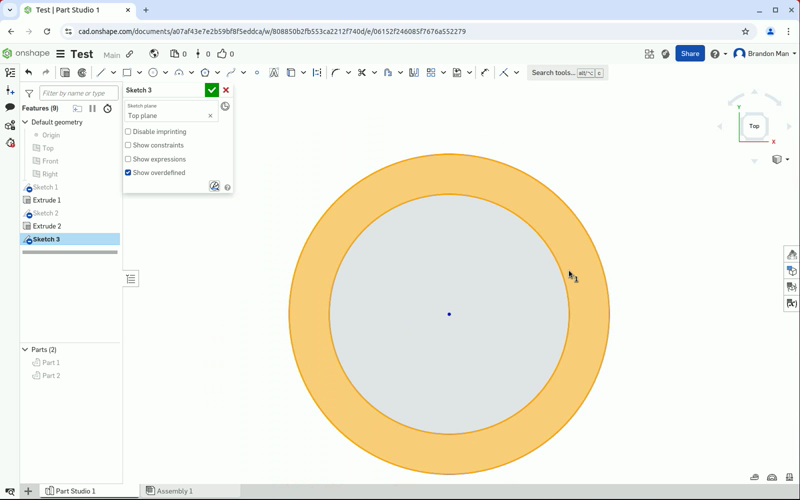
scroll(-6)
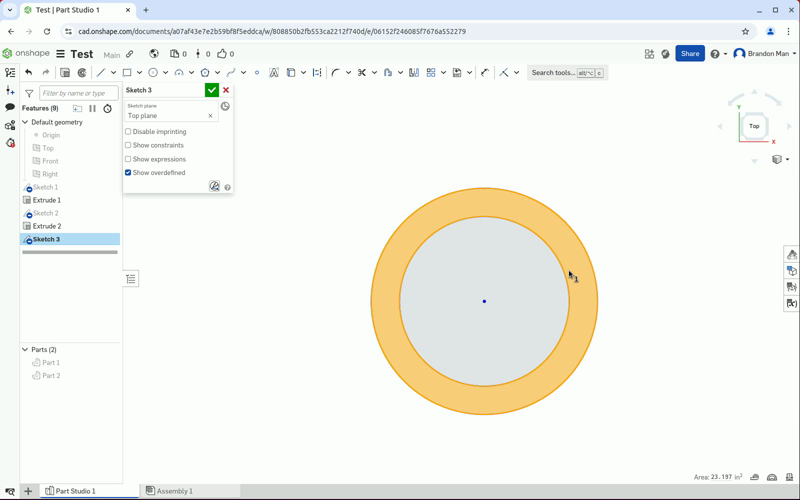
scroll(-6)
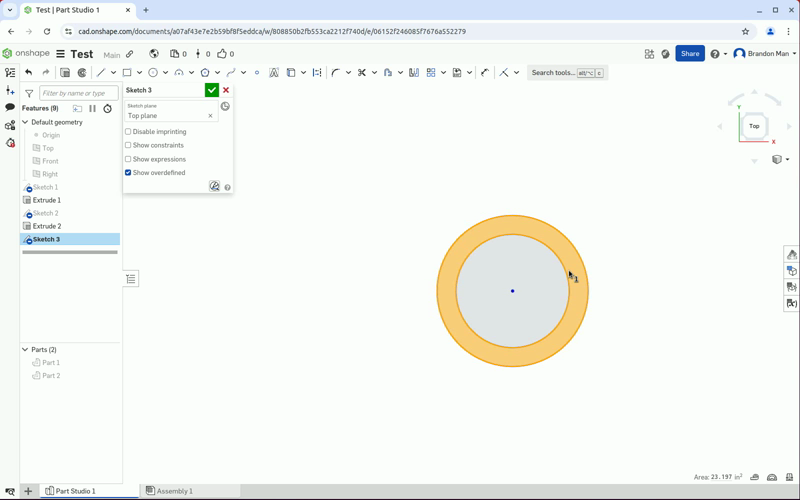
scroll(-6)
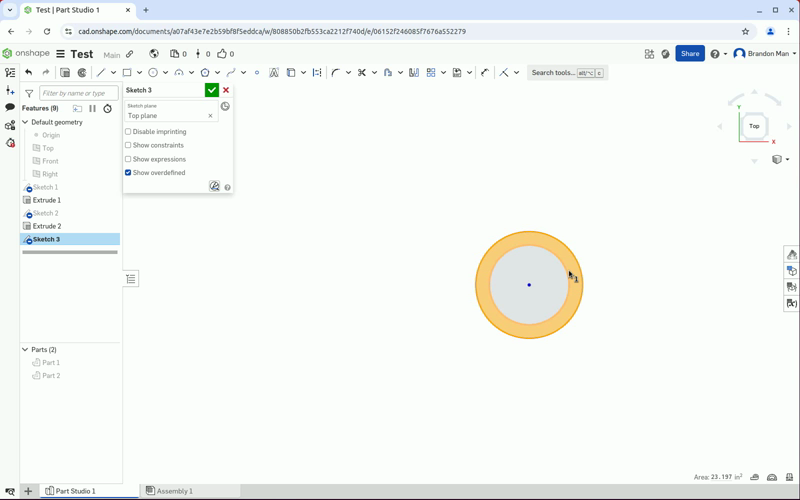
scroll(-6)
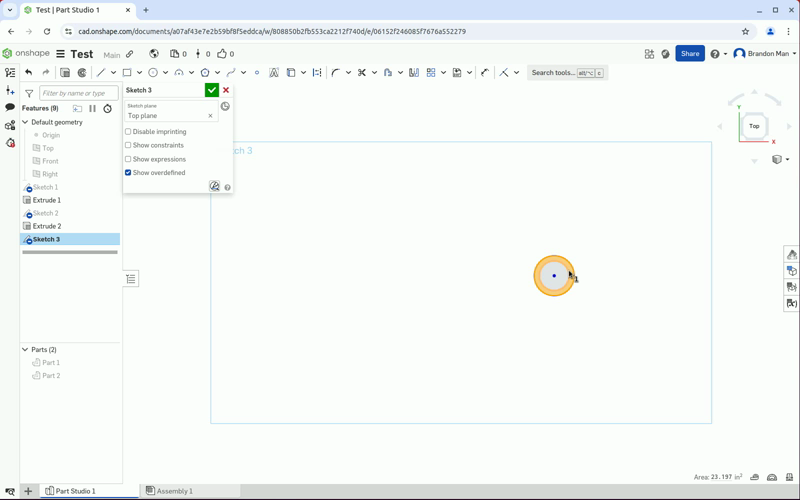
mouse_move(73, 352)
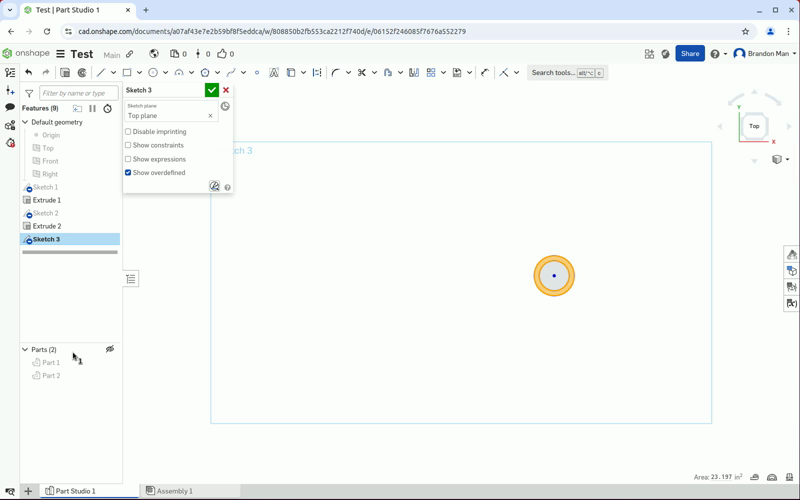
key(shift+y)
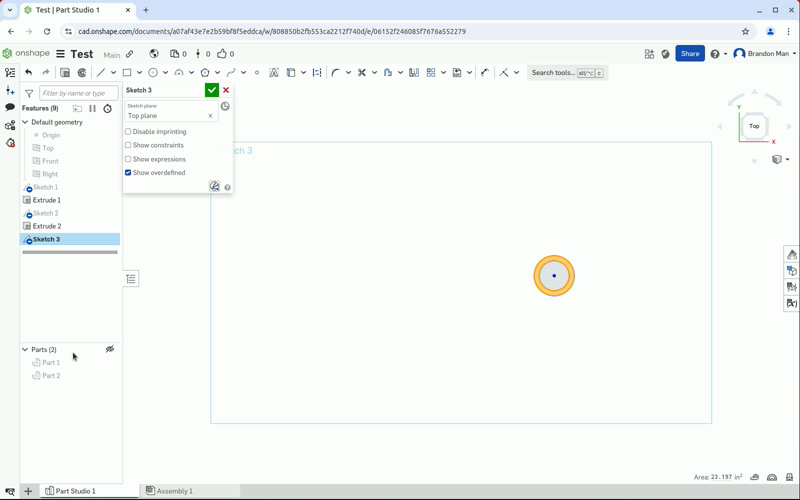
key(shift+e)
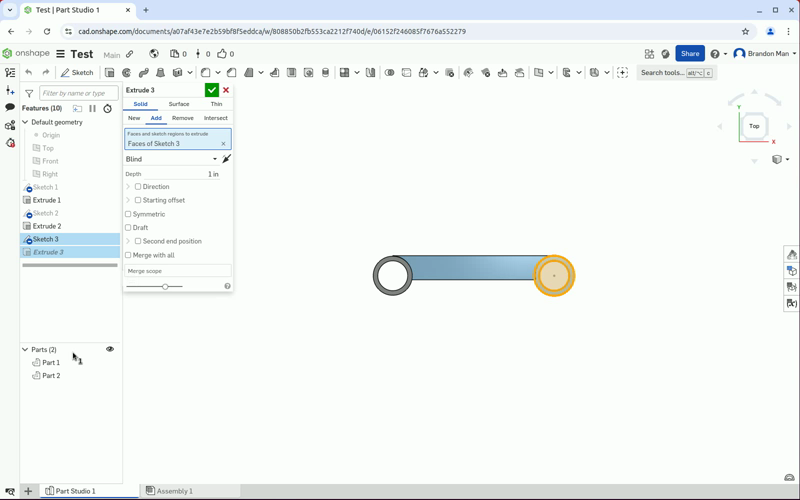
mouse_move(143, 106)
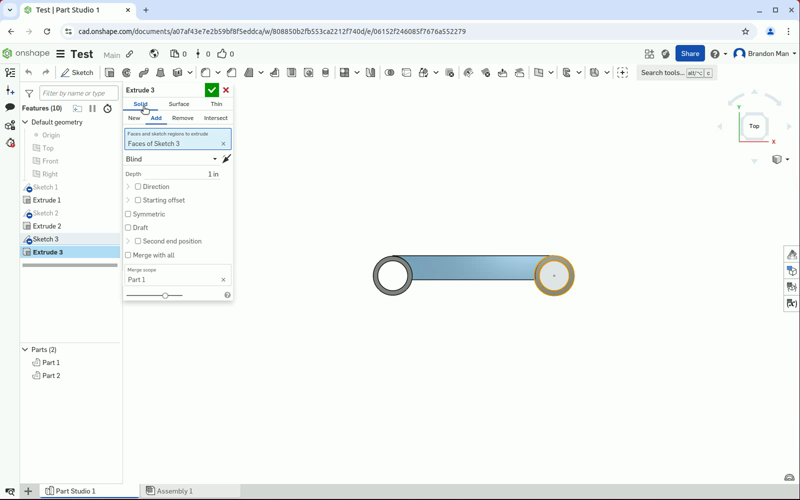
click(143, 106)
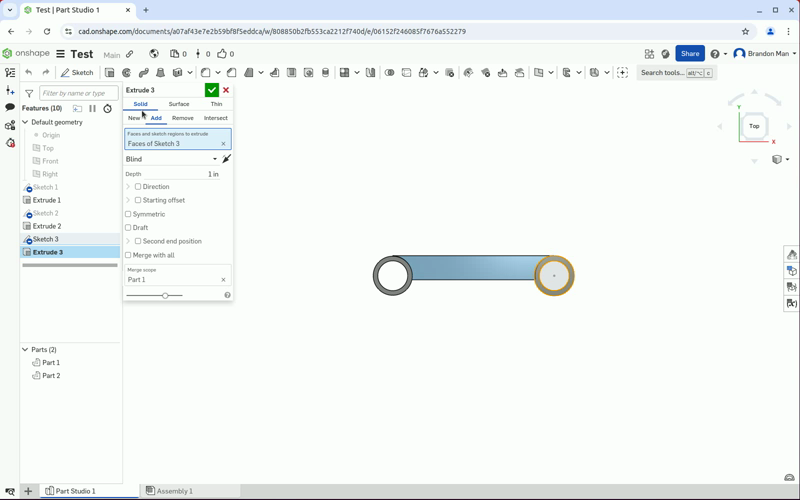
mouse_move(137, 120)
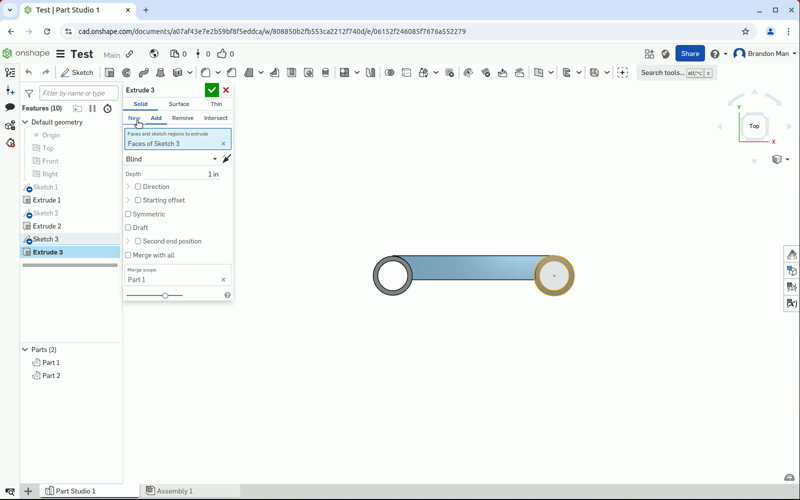
click(137, 120)
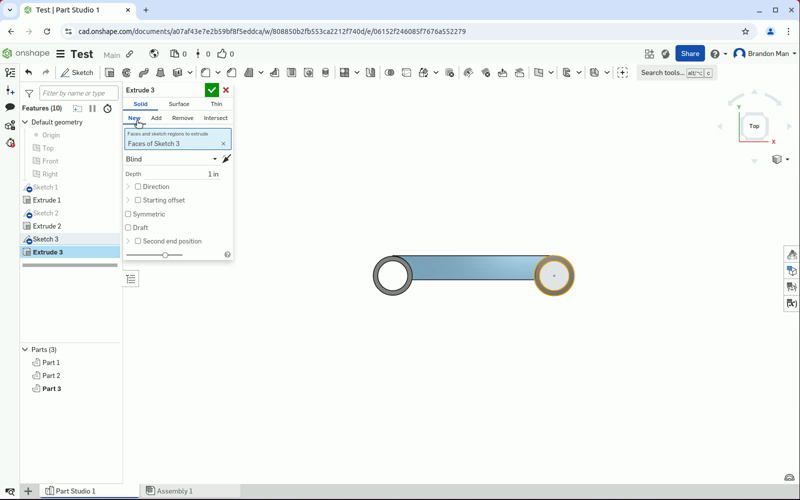
key(tab, 4)
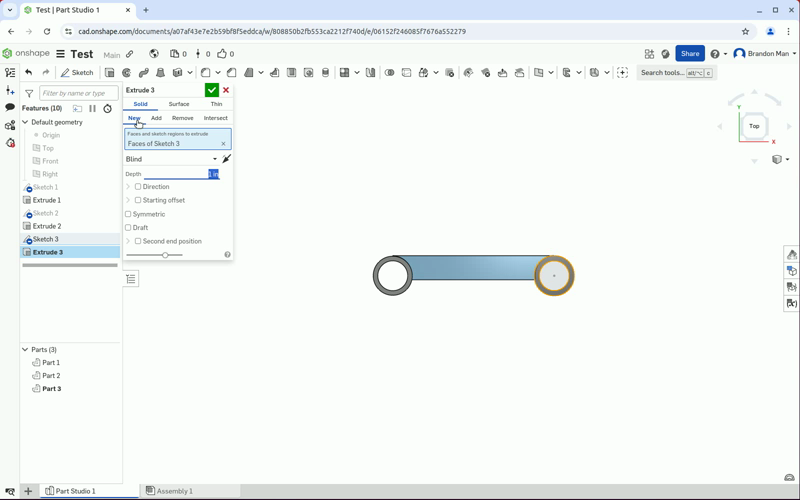
text(2.407)
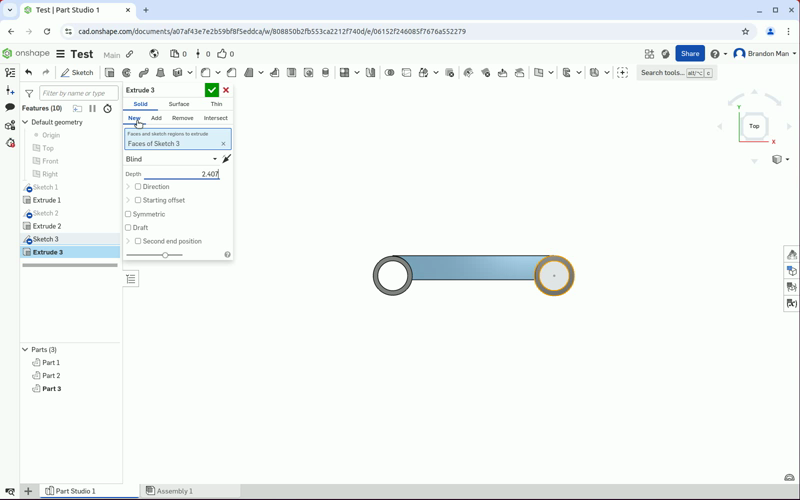
key(enter)
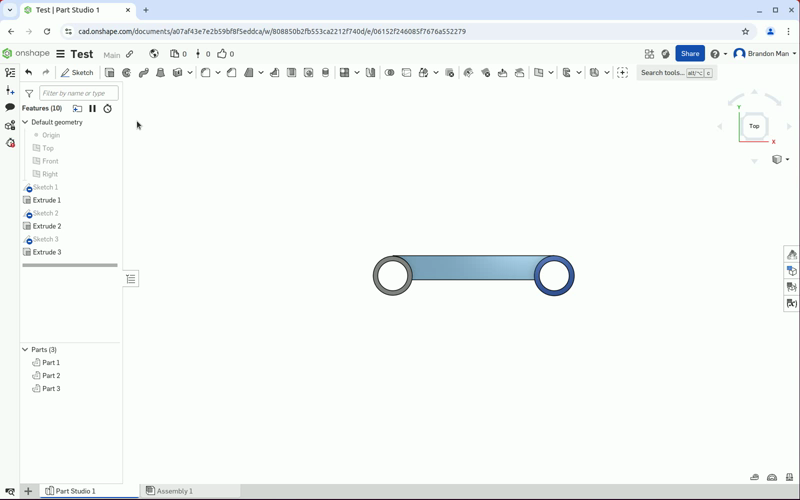
key(shift+h)
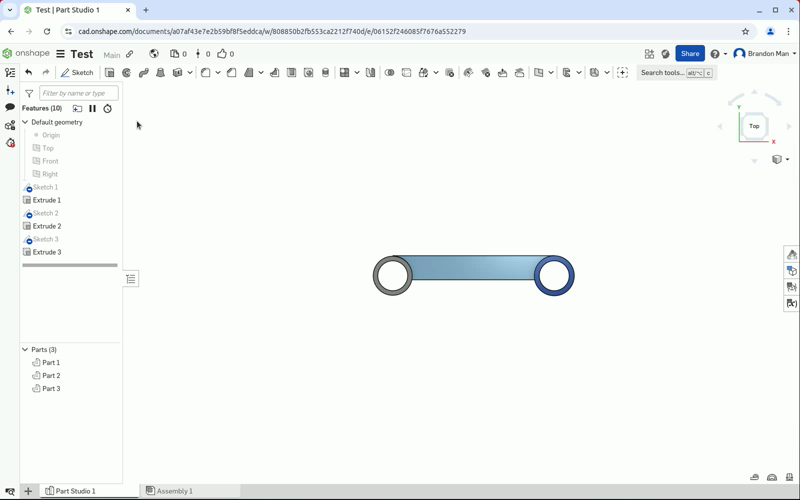
key(shift+h)
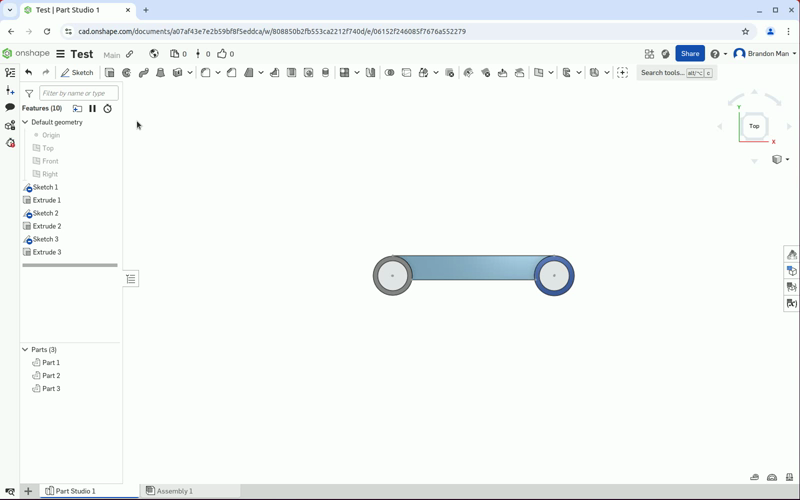
key(shift+7)
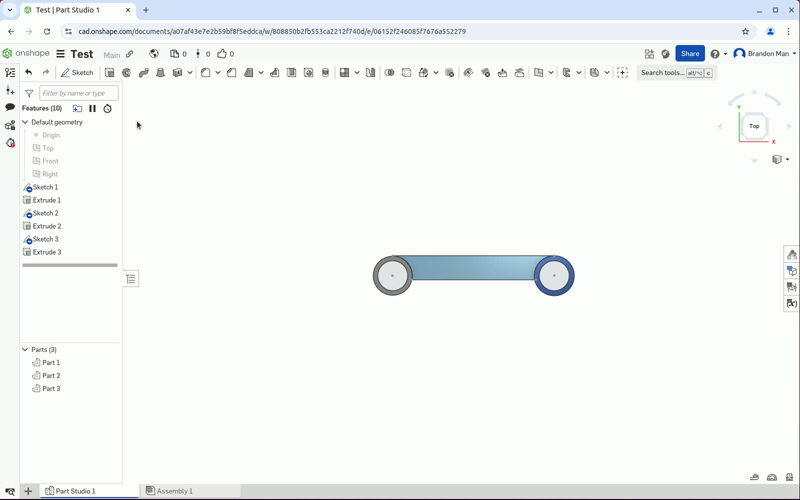
key(up, 3)
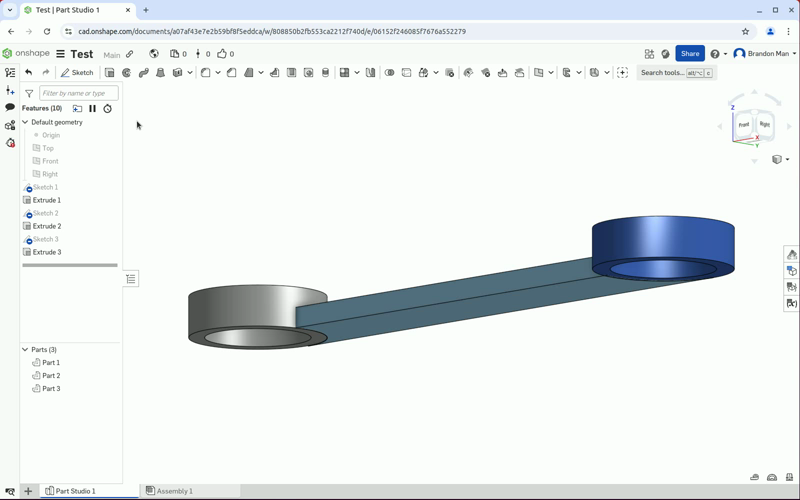
key(left, 3)
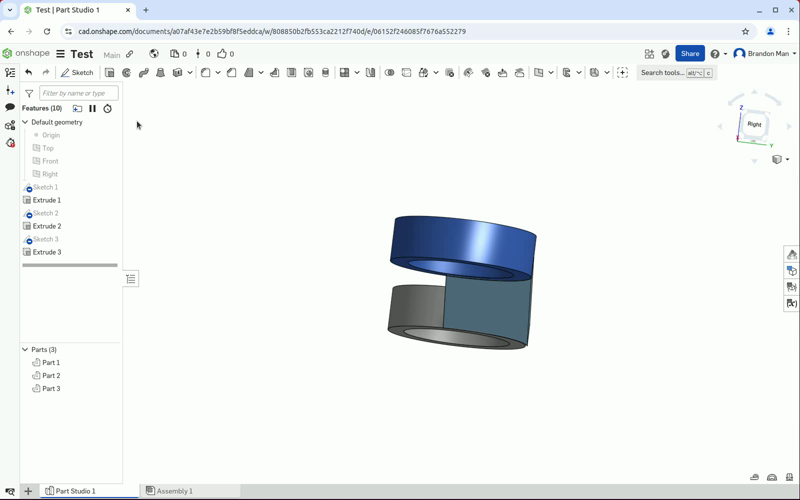
key(right, 3)
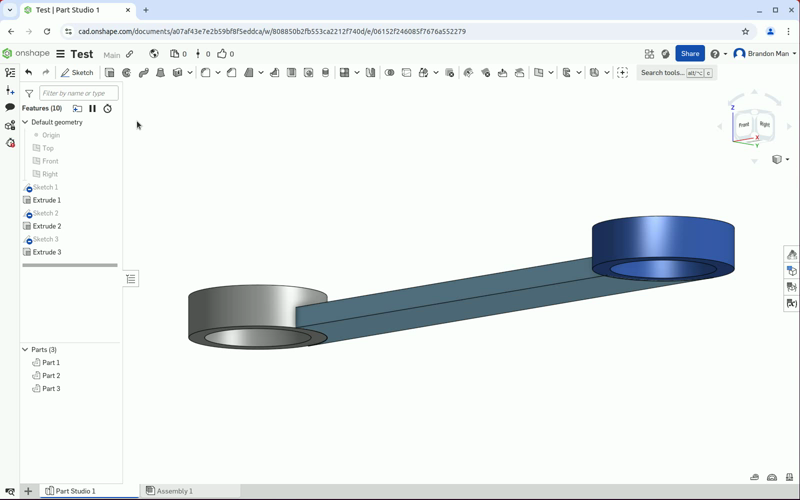
key(down, 3)
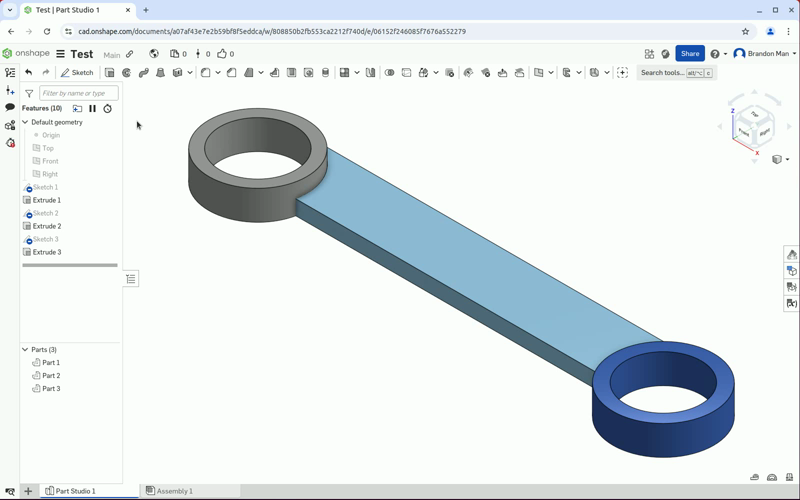
mouse_move(73, 189)
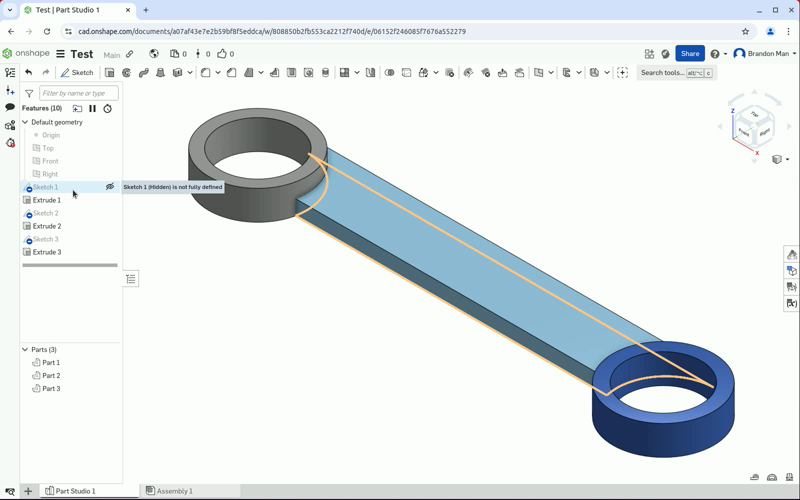
click(73, 189)